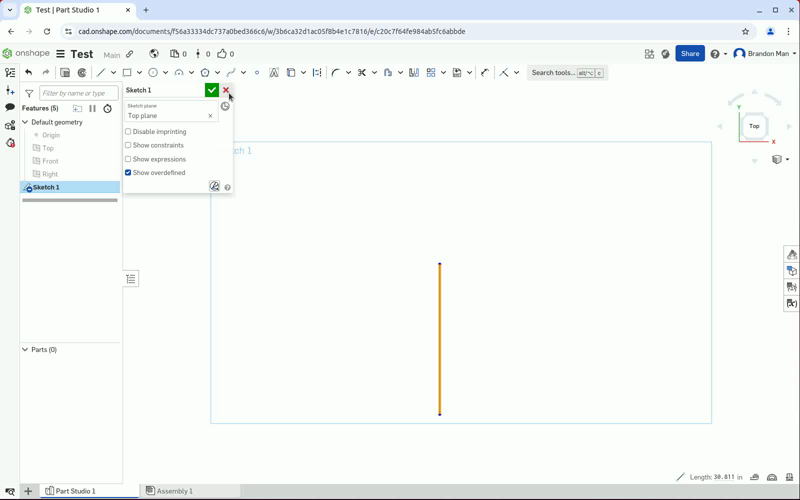
key(shift+h)
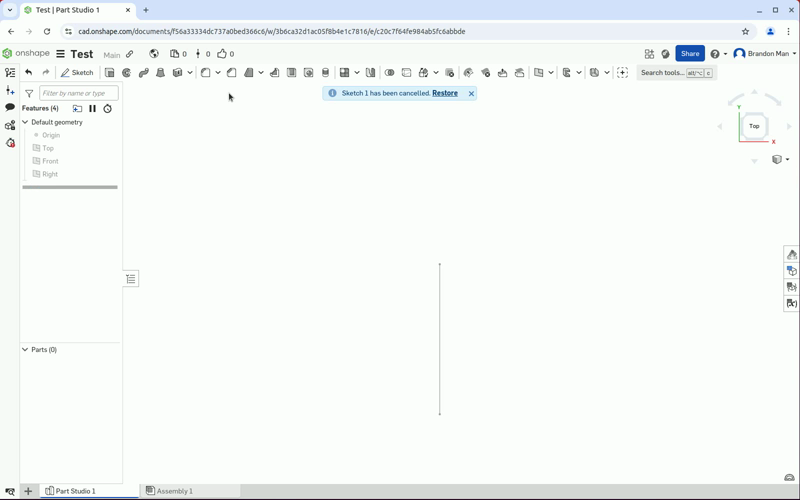
mouse_move(73, 352)
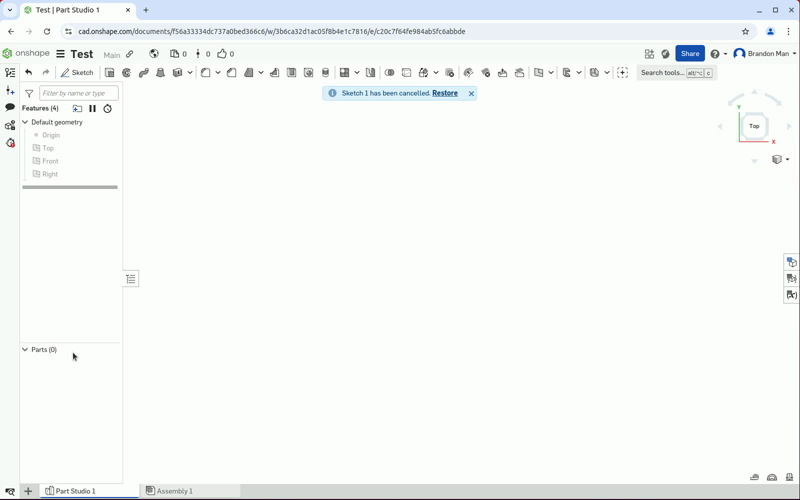
key(y)
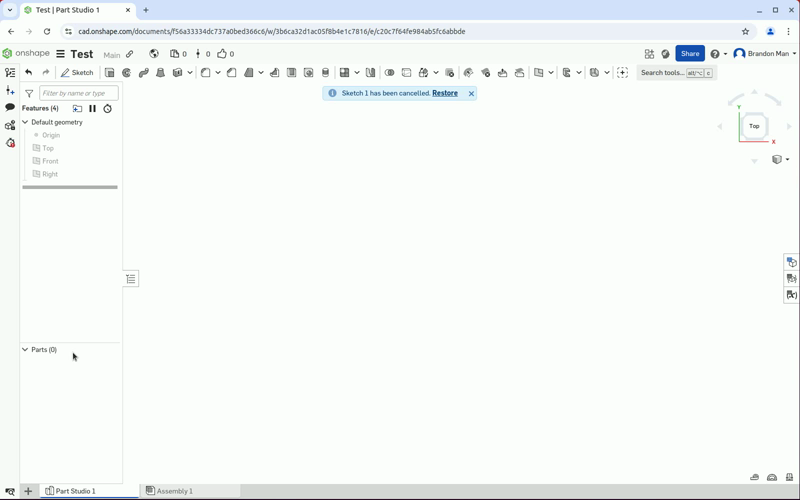
key(shift+p)
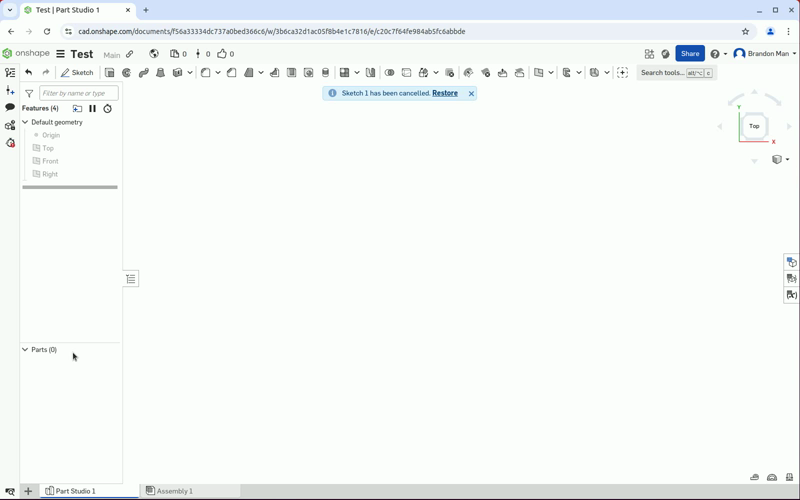
key(space)
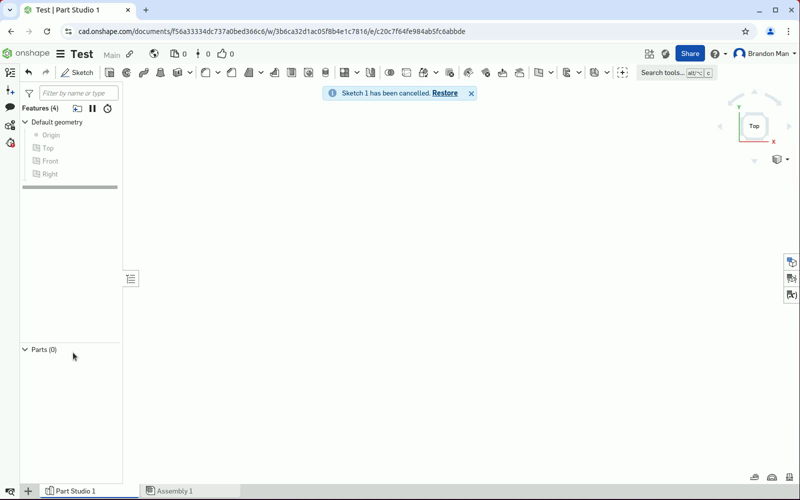
key_down(shift)
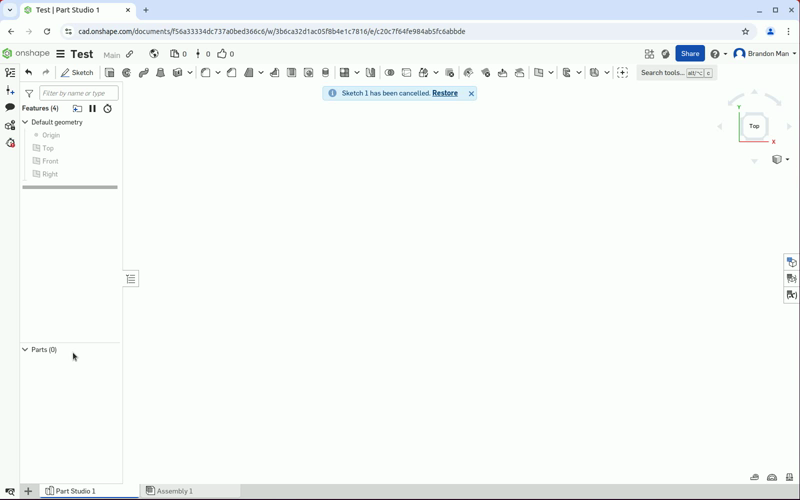
key(up)
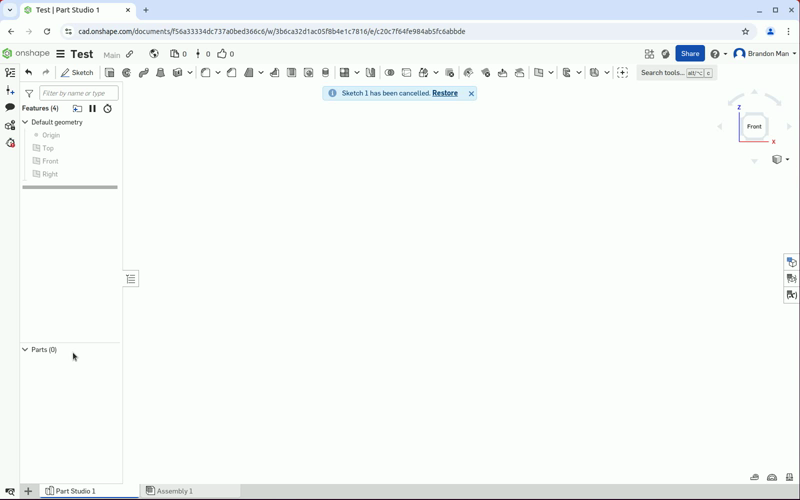
key_up(shift)
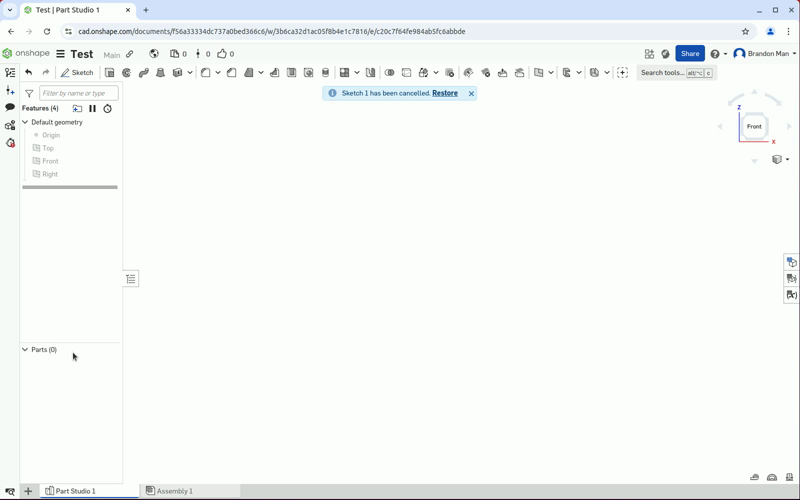
mouse_move(73, 352)
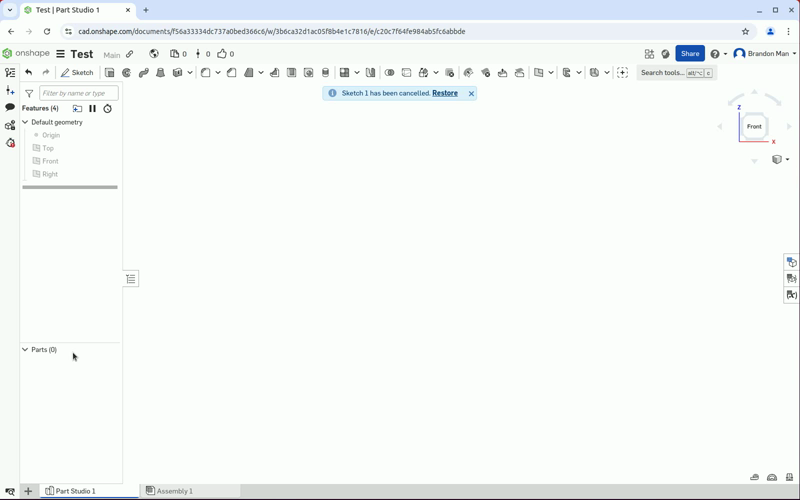
key(shift+y)
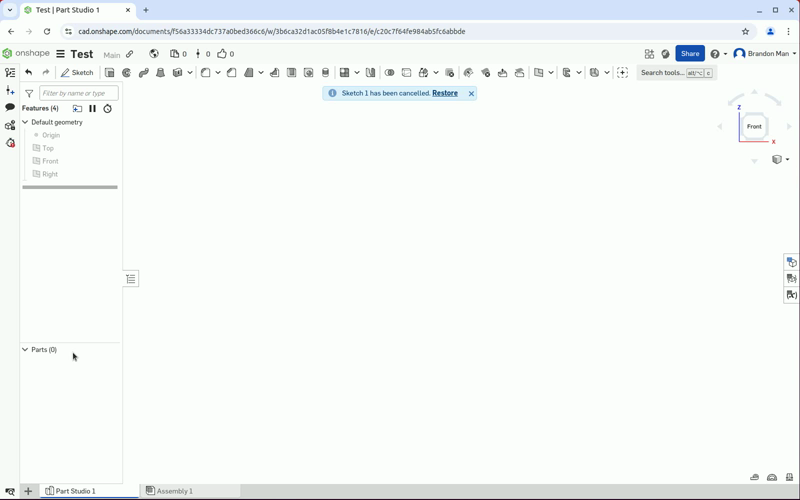
key(shift+s)
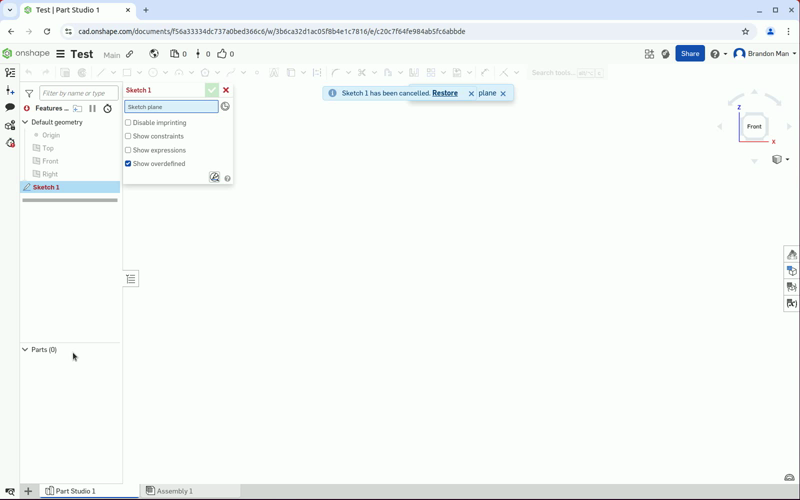
mouse_move(73, 163)
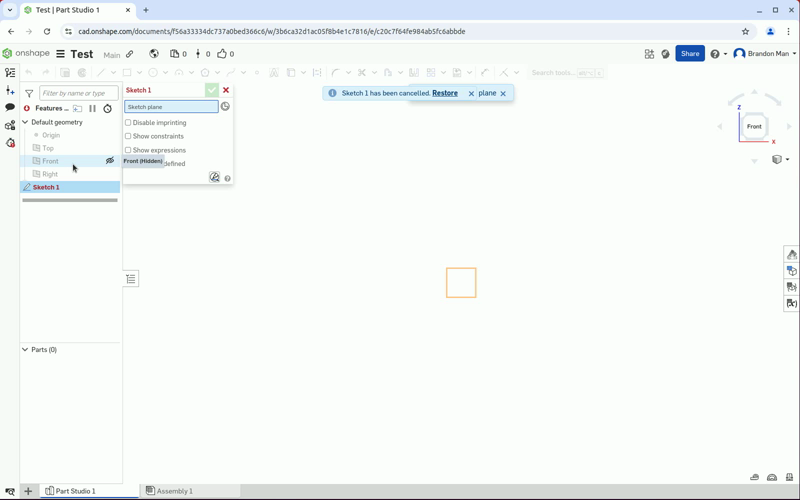
click(73, 163)
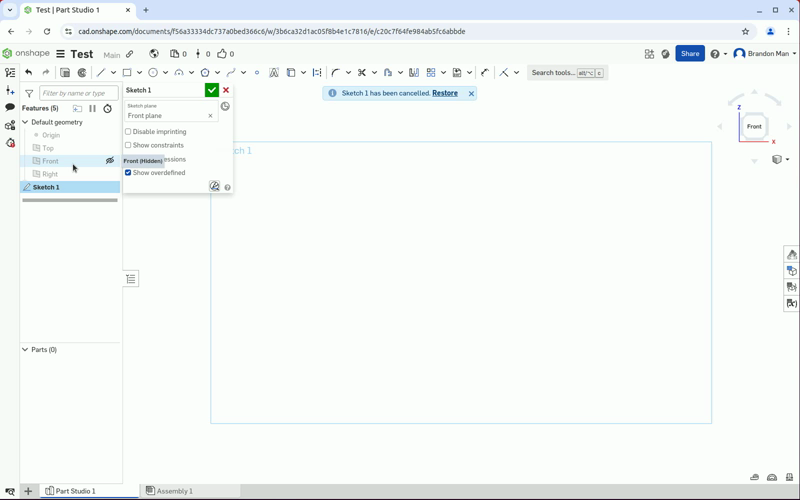
mouse_move(73, 352)
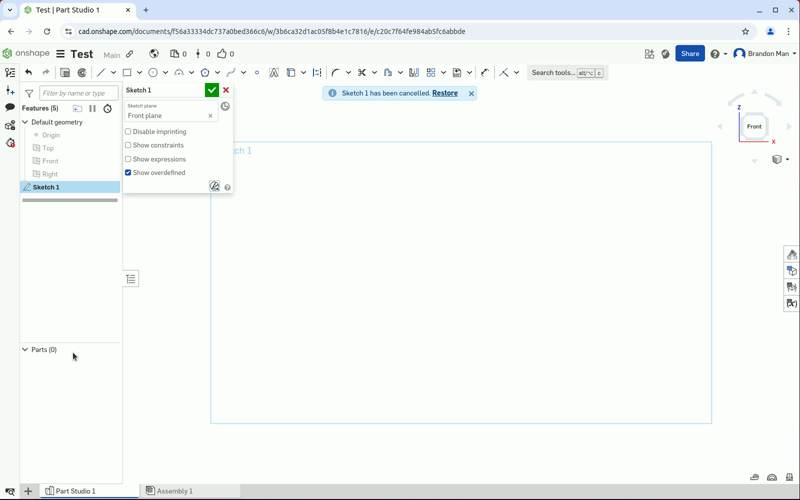
key(y)
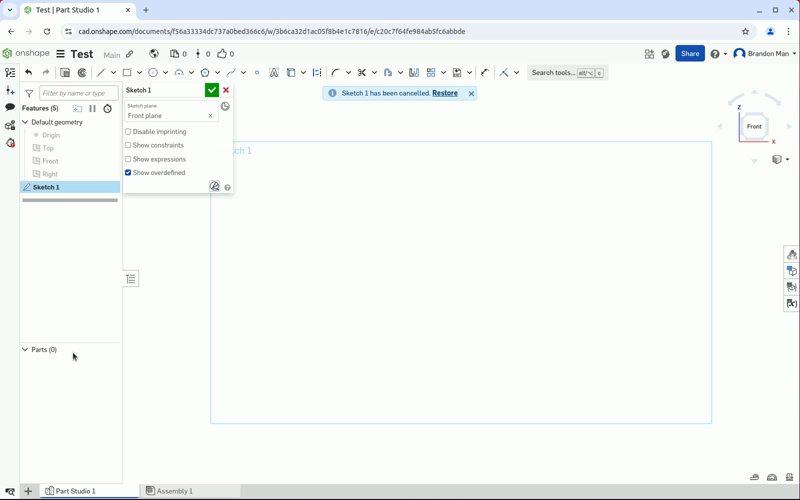
key(c)
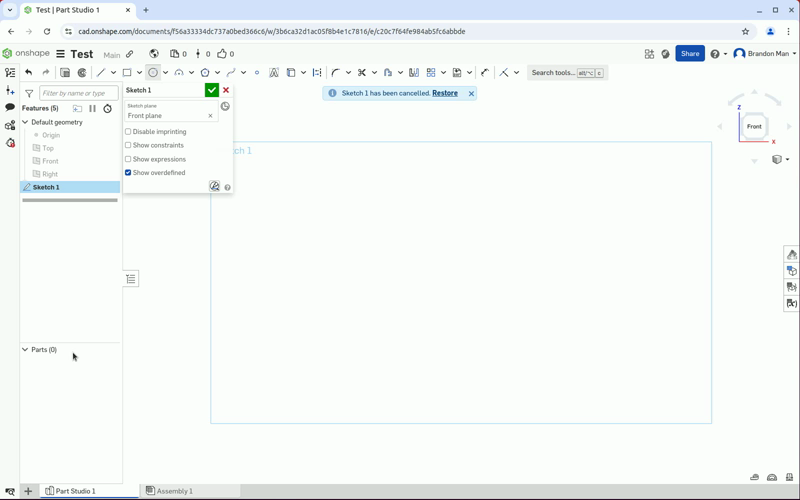
key_down(shift)
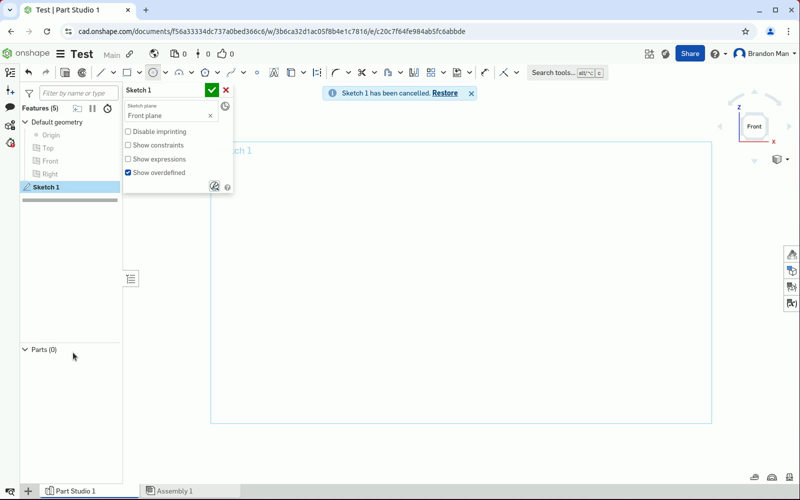
mouse_move(461, 282)
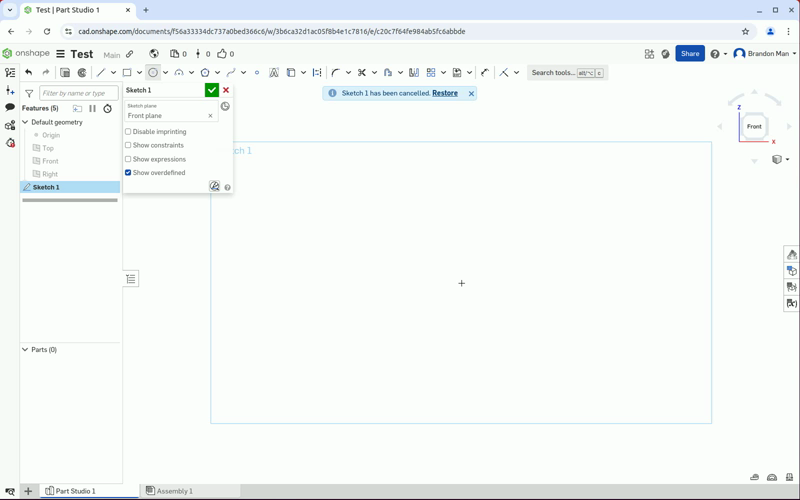
click(461, 282)
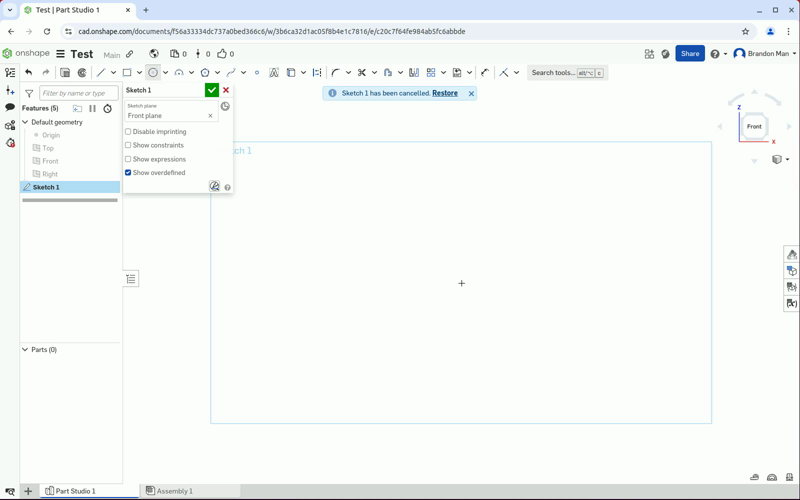
key_up(shift)
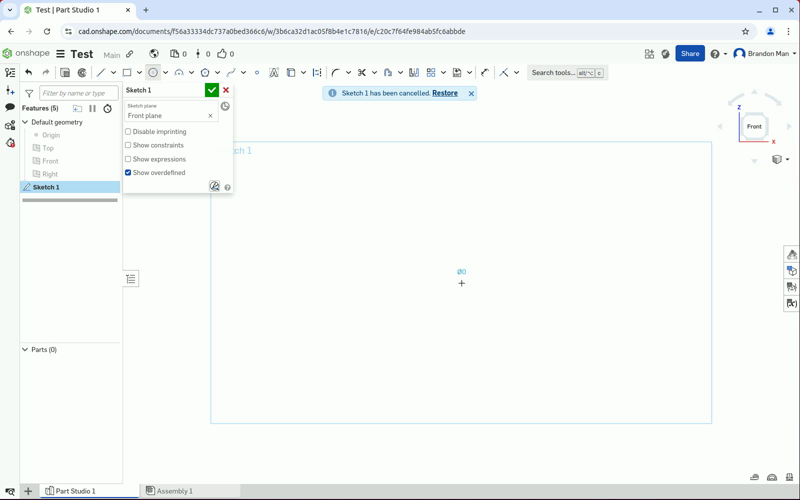
mouse_move(474, 282)
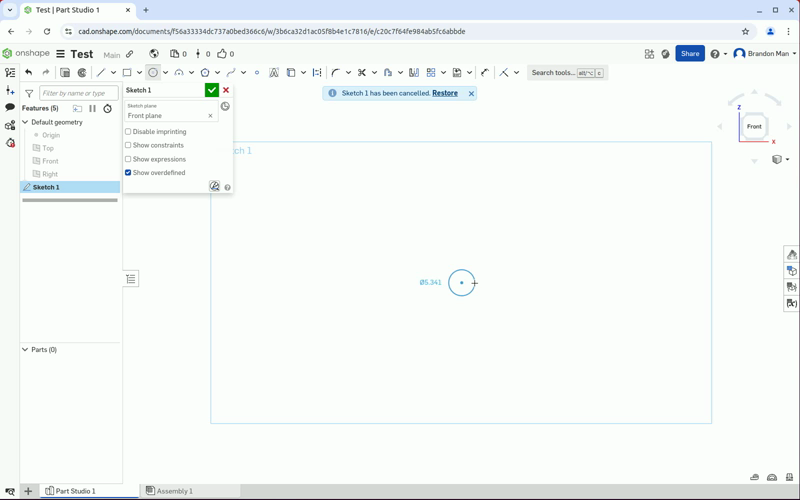
click(474, 282)
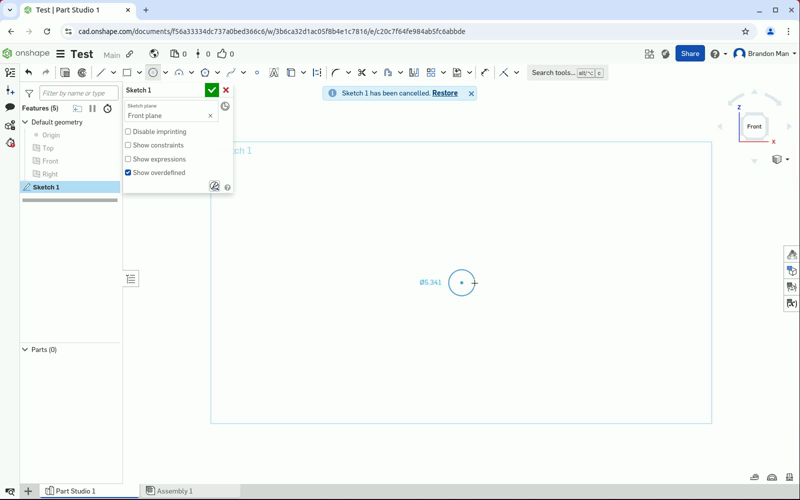
key(esc)
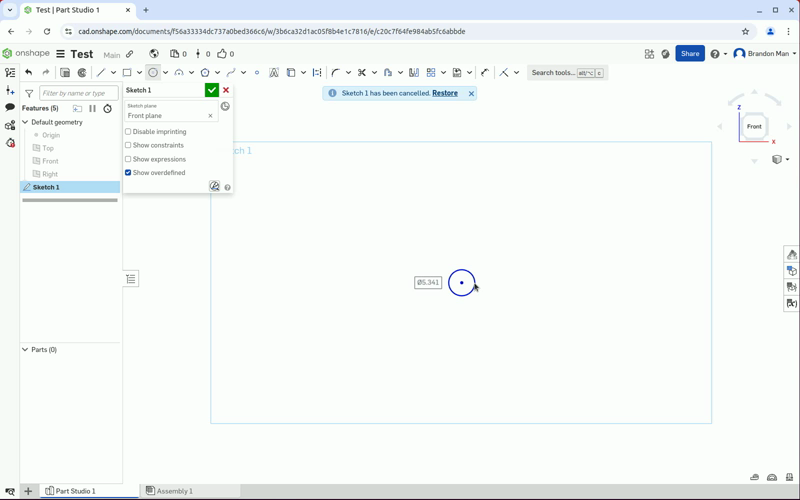
key(c)
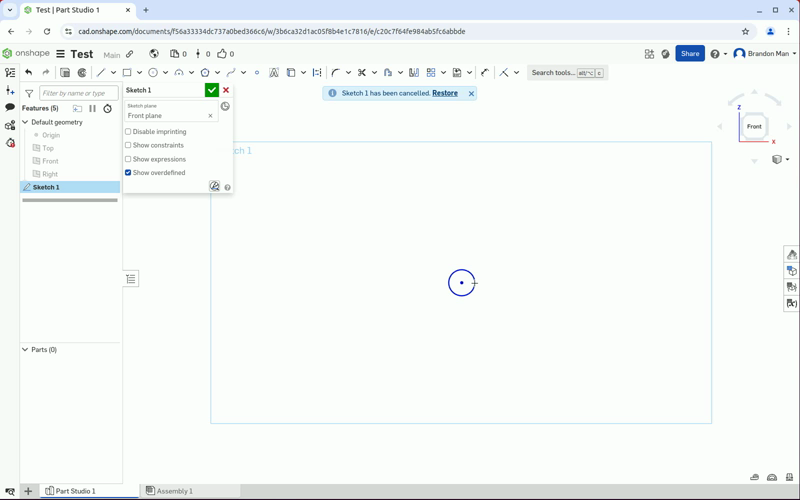
key_down(shift)
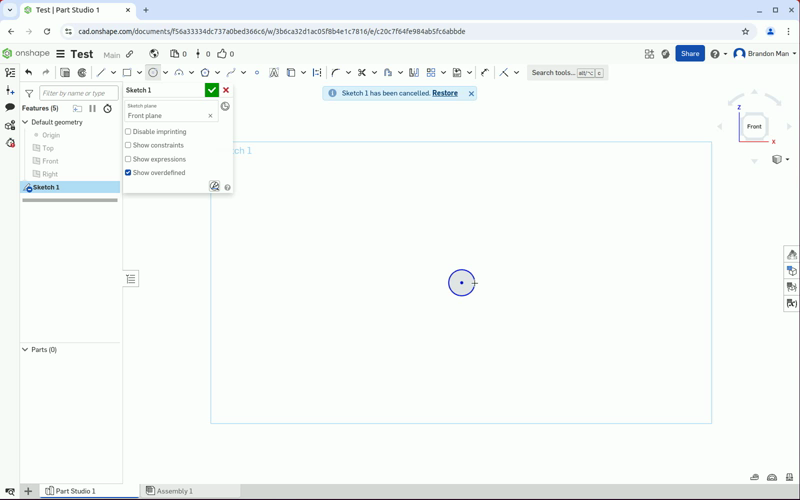
mouse_move(461, 282)
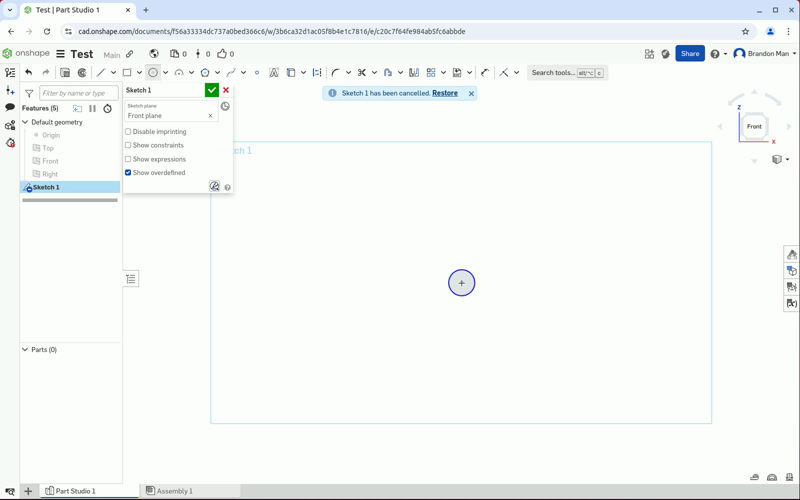
click(461, 282)
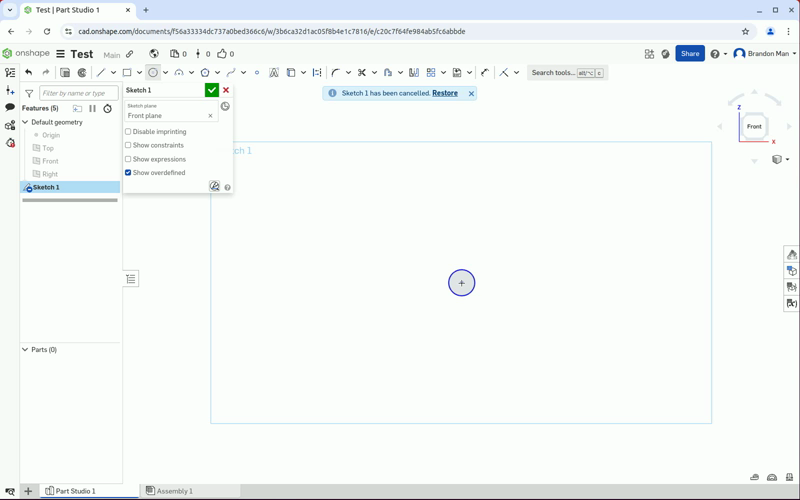
key_up(shift)
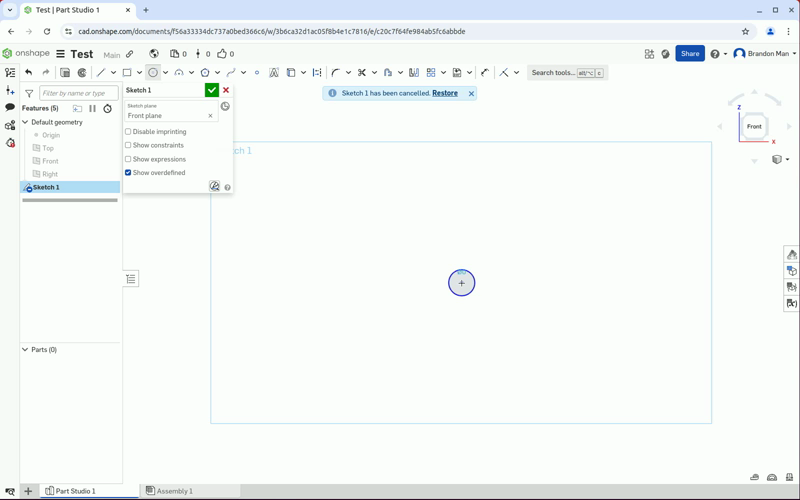
mouse_move(474, 282)
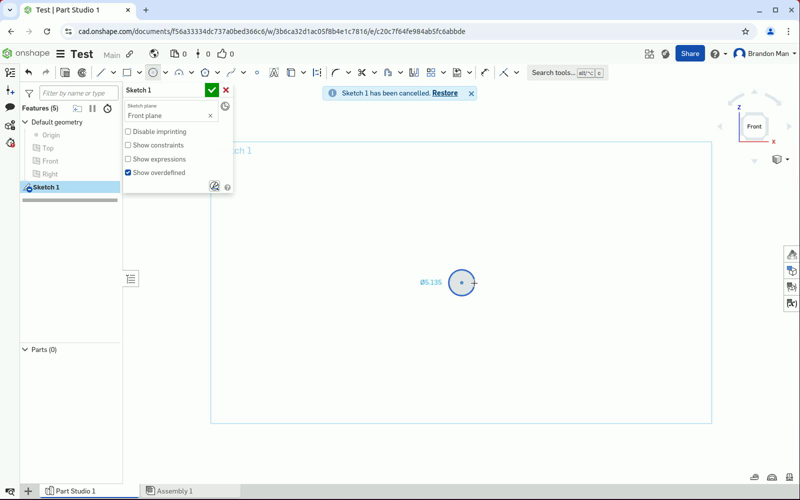
scroll(6)
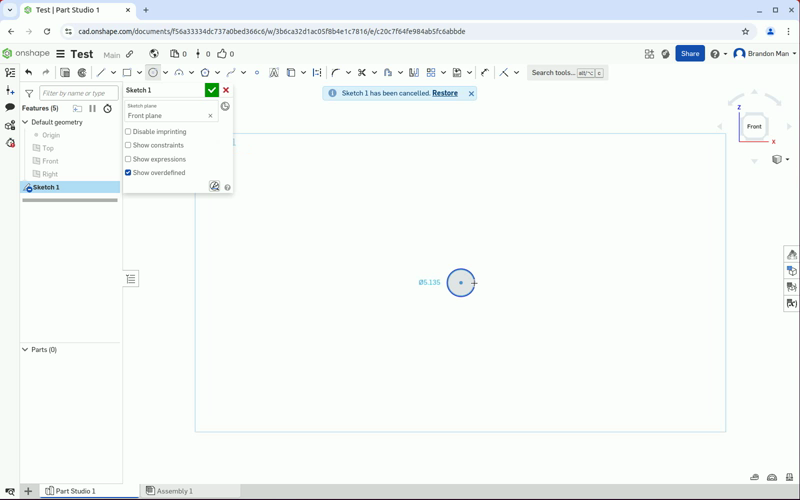
scroll(6)
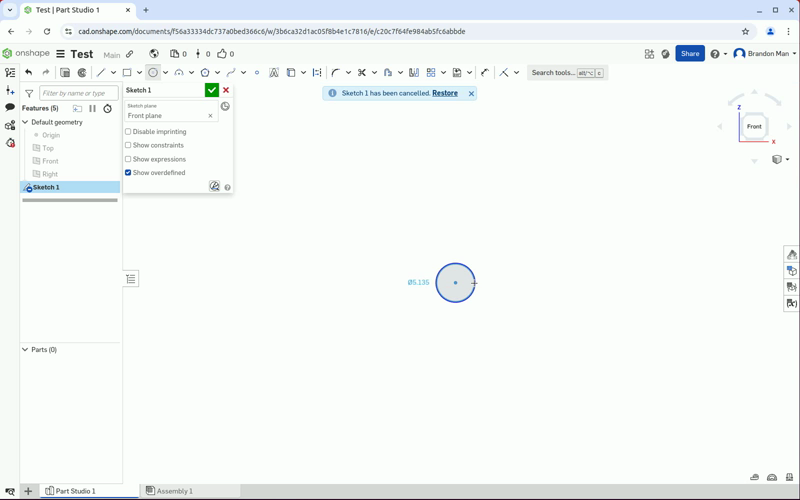
scroll(6)
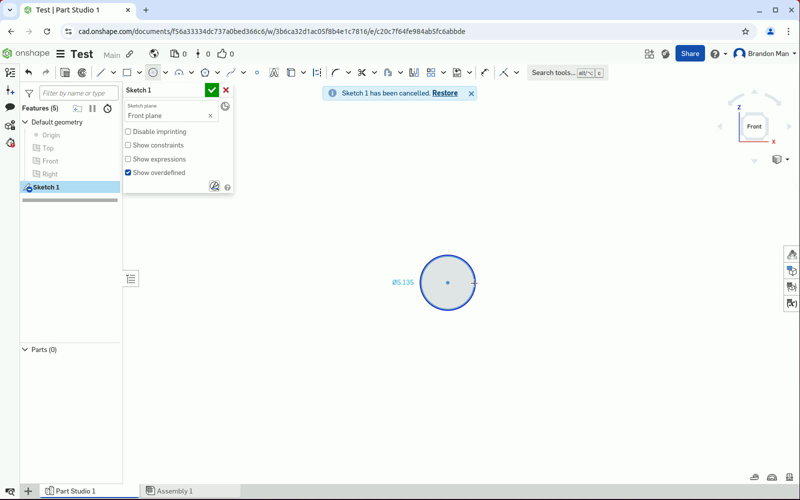
scroll(6)
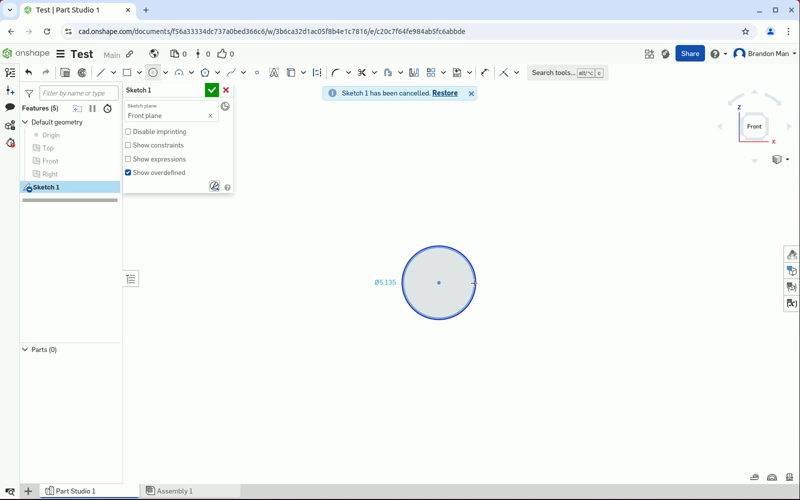
scroll(6)
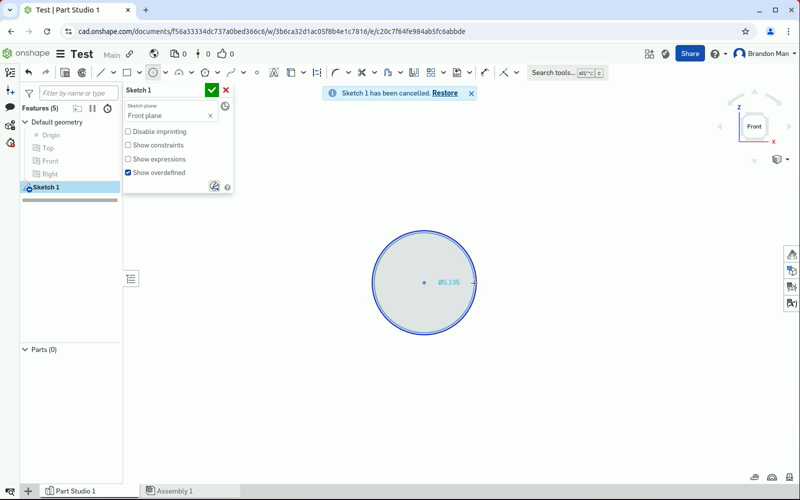
scroll(6)
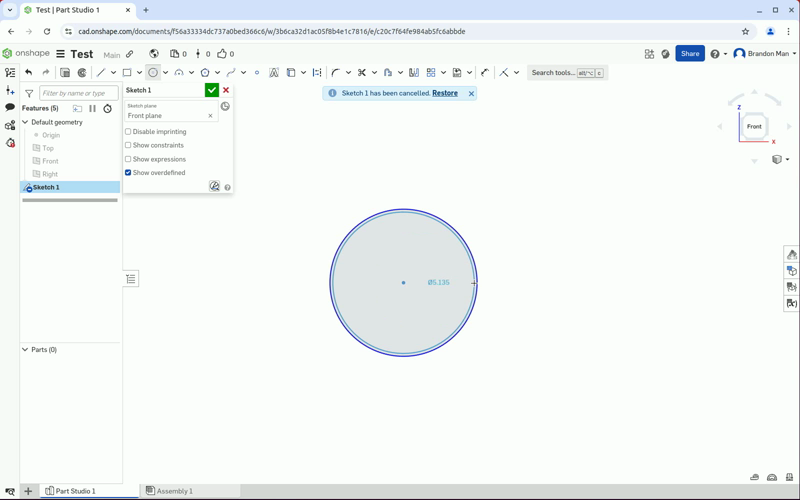
scroll(6)
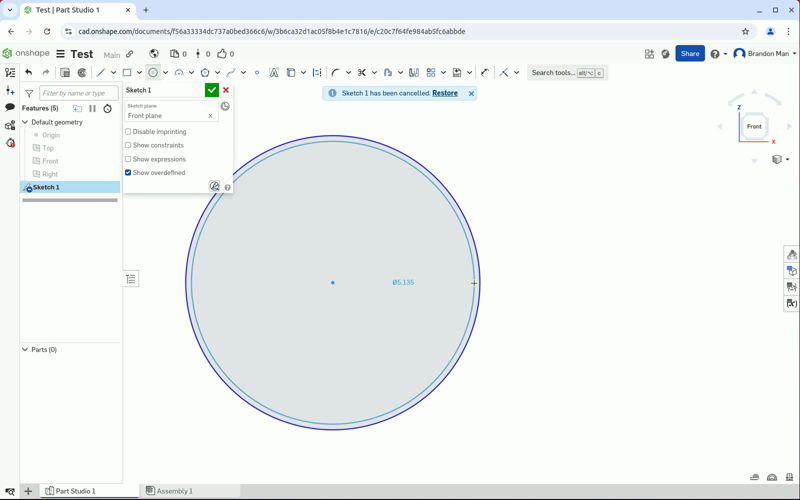
click(474, 282)
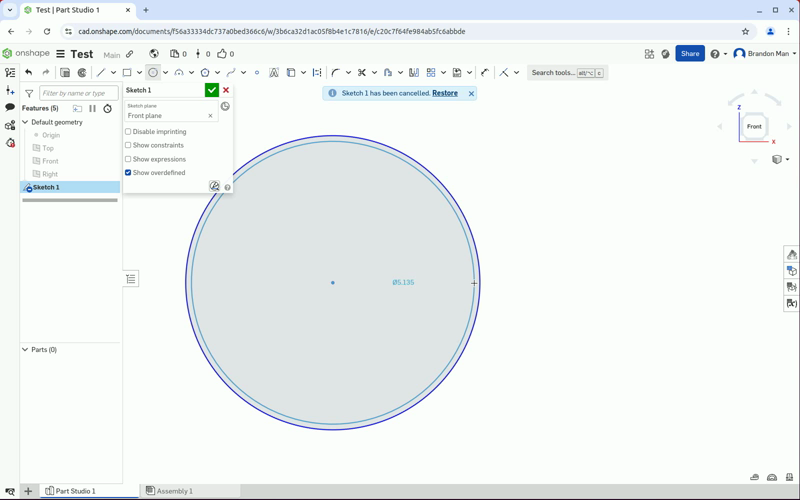
scroll(-6)
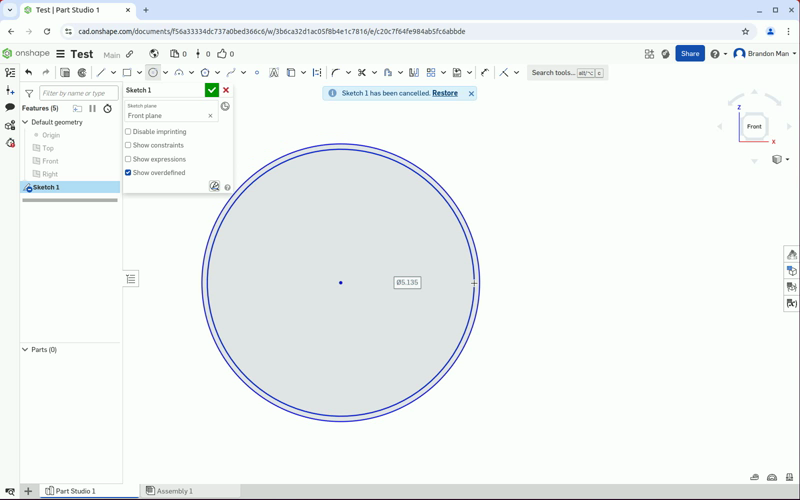
scroll(-6)
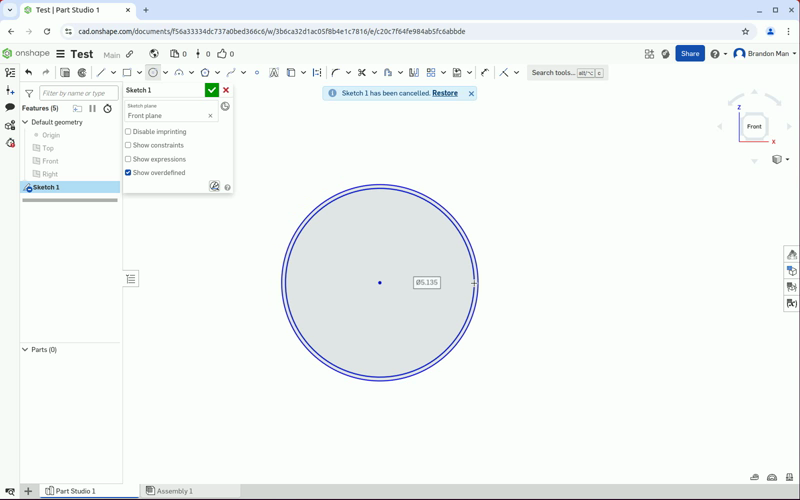
scroll(-6)
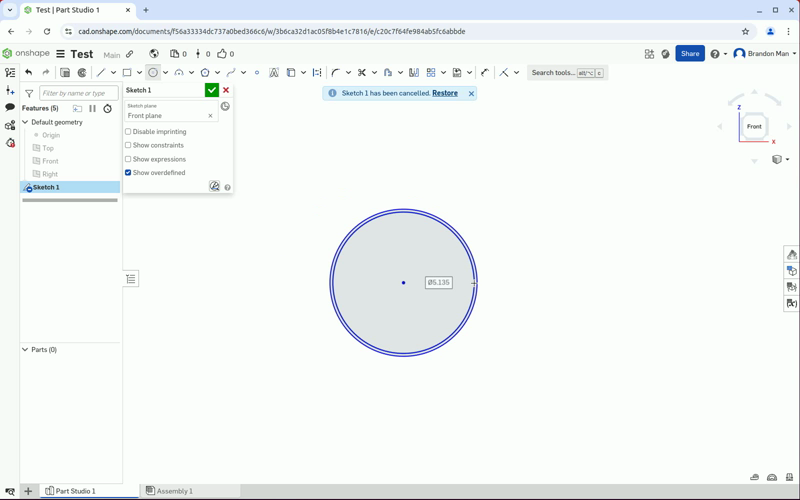
scroll(-6)
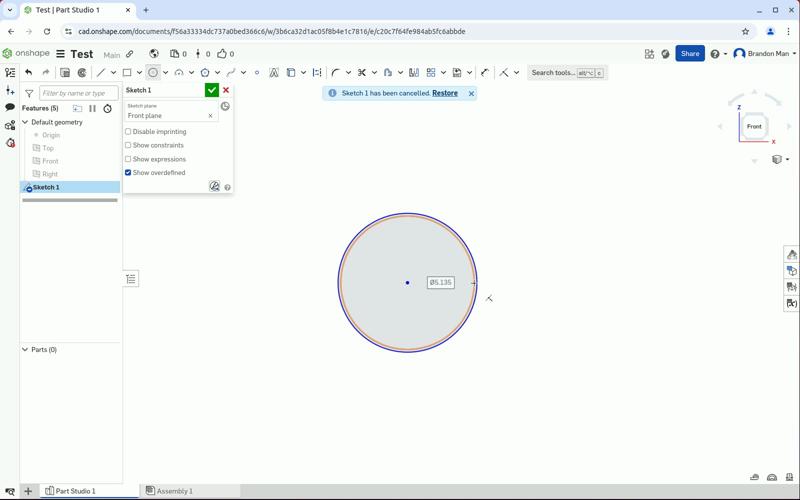
scroll(-6)
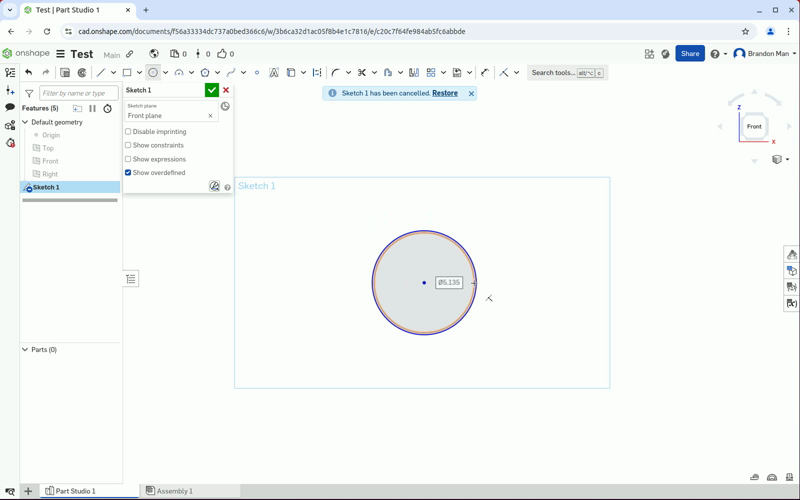
scroll(-6)
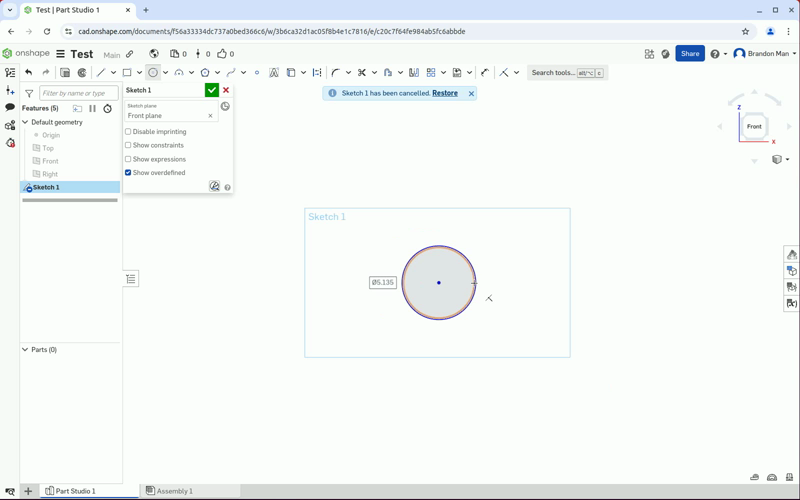
scroll(-6)
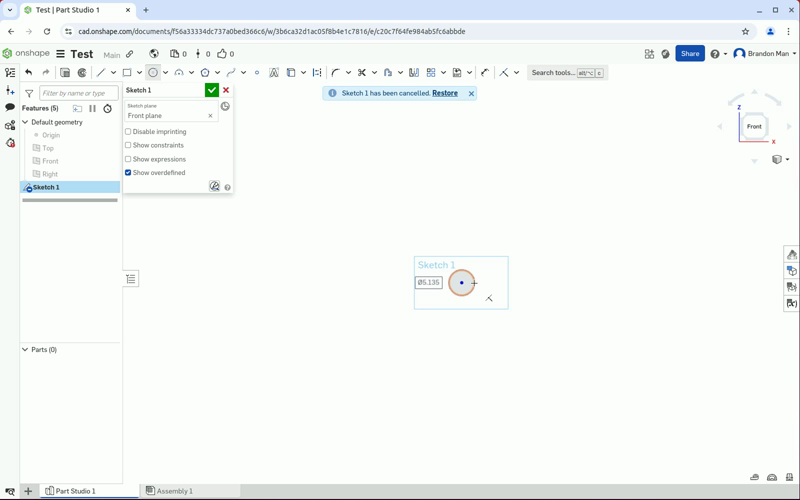
key(esc)
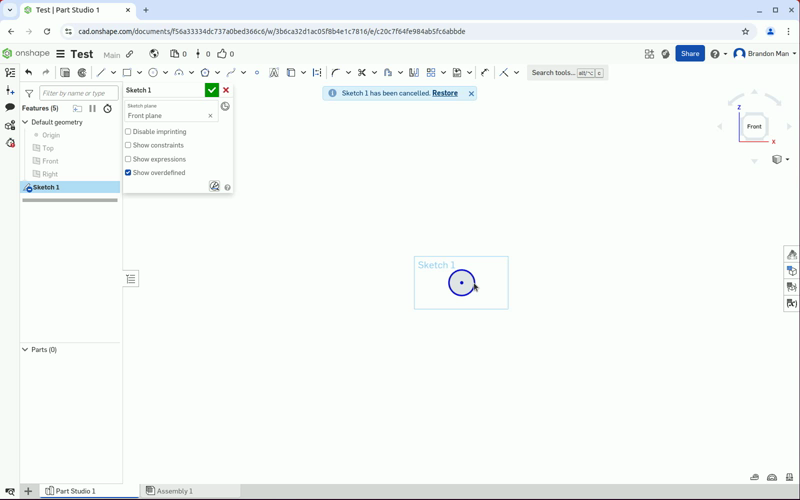
mouse_move(474, 285)
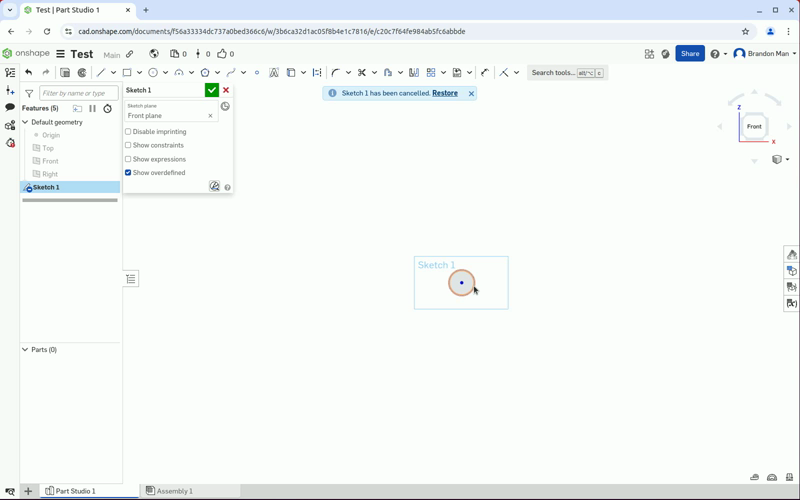
scroll(6)
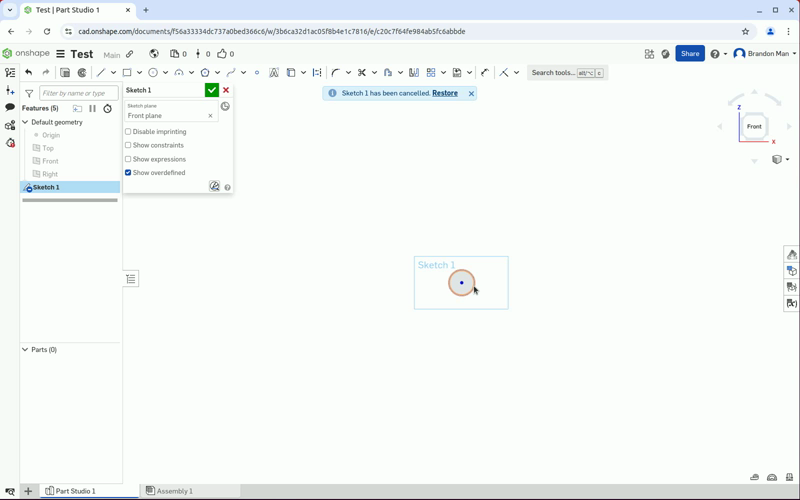
scroll(6)
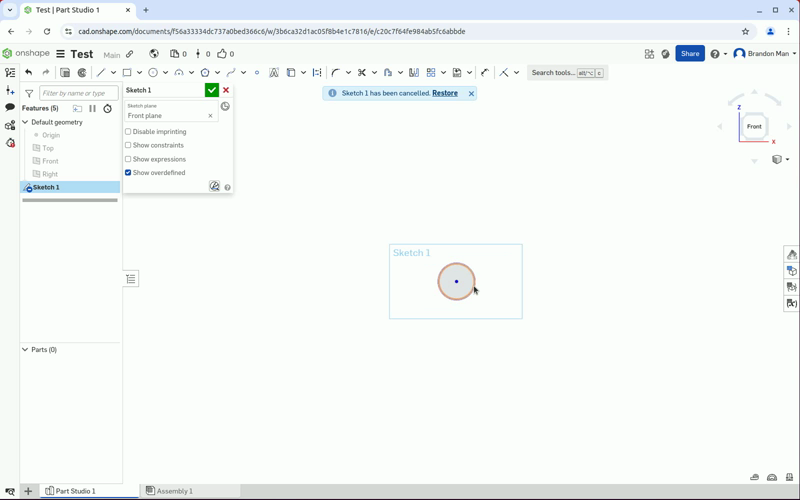
scroll(6)
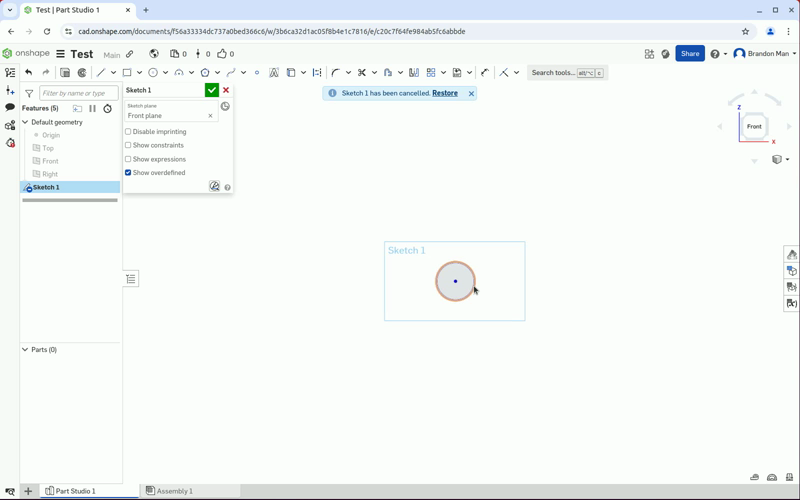
scroll(6)
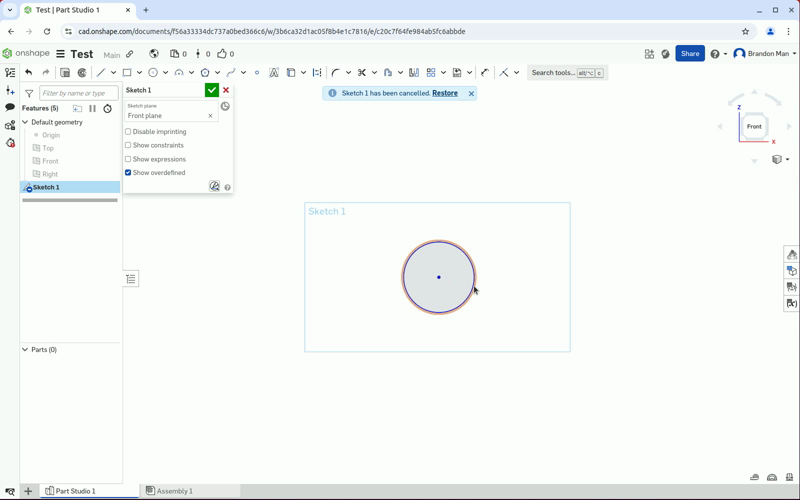
scroll(6)
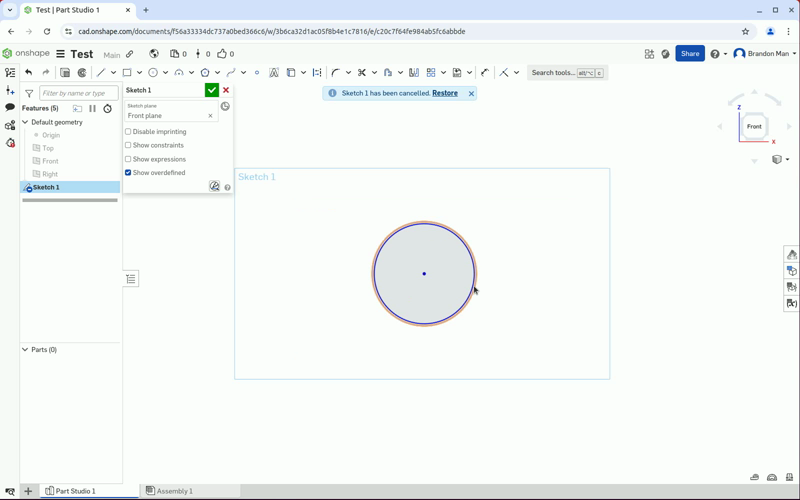
scroll(6)
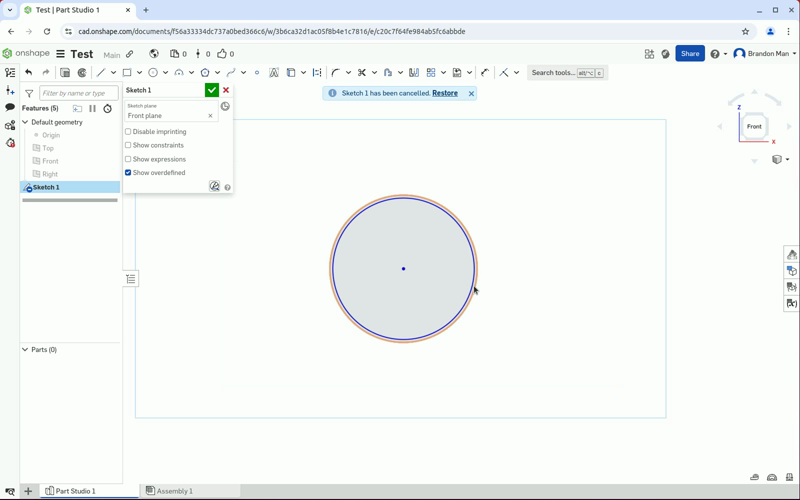
scroll(6)
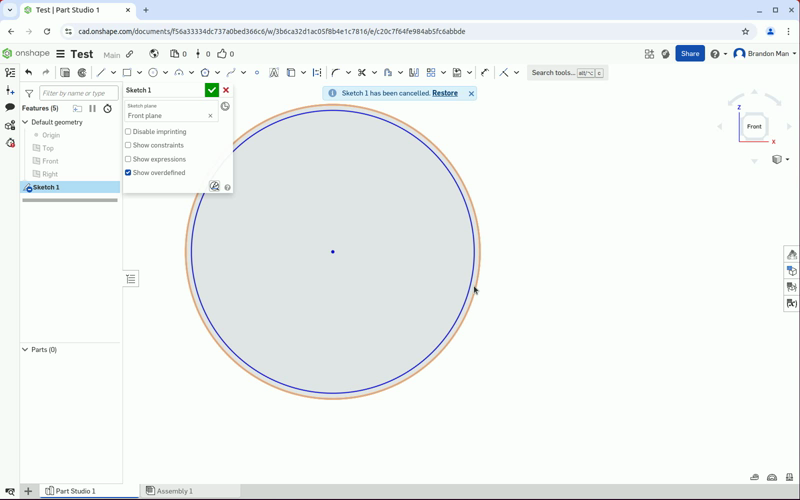
click(474, 285)
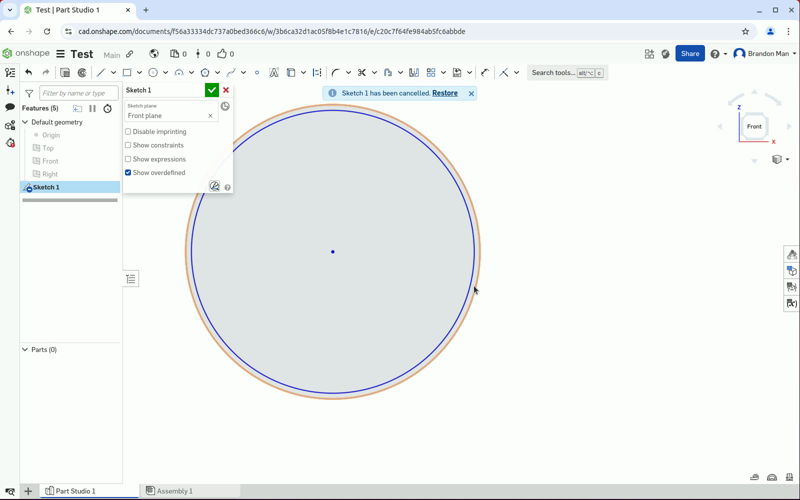
scroll(-6)
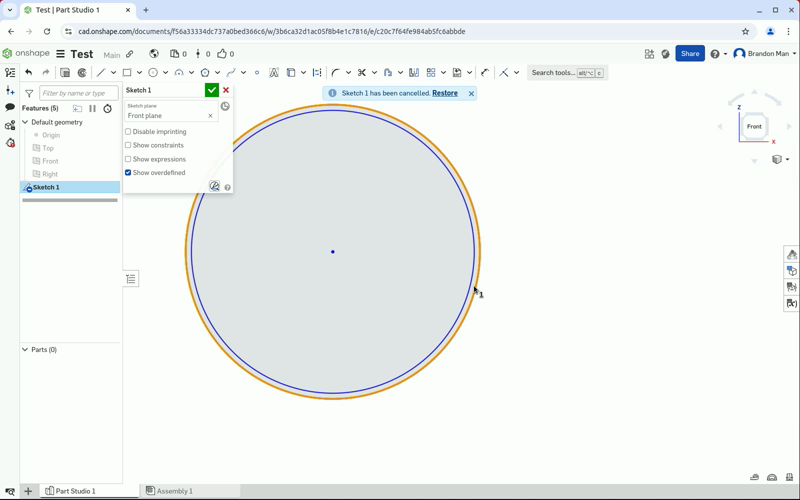
scroll(-6)
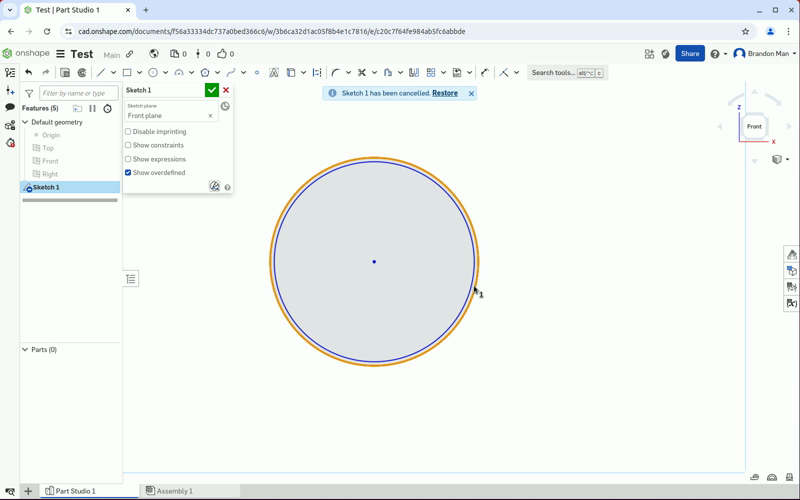
scroll(-6)
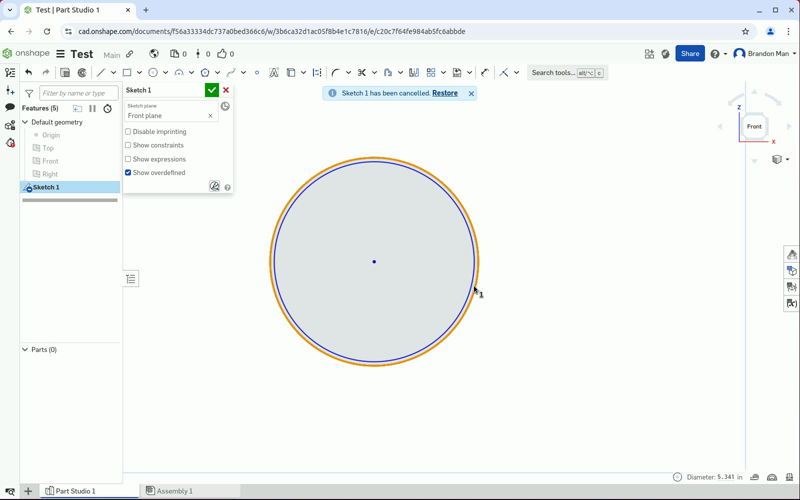
scroll(-6)
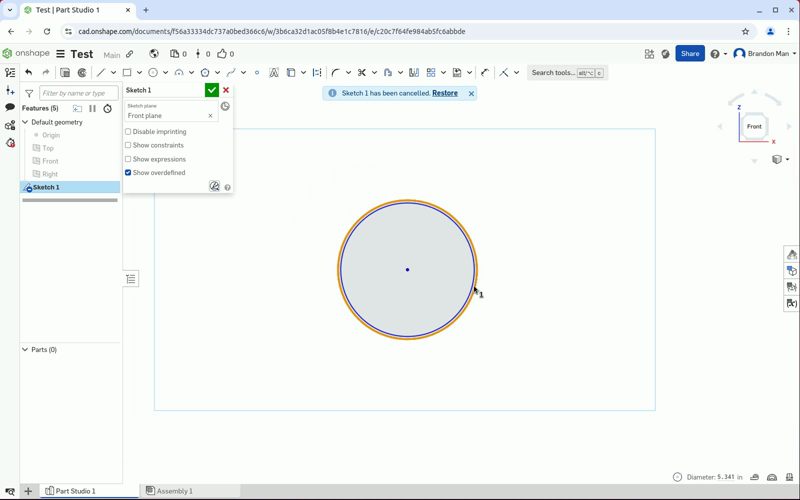
scroll(-6)
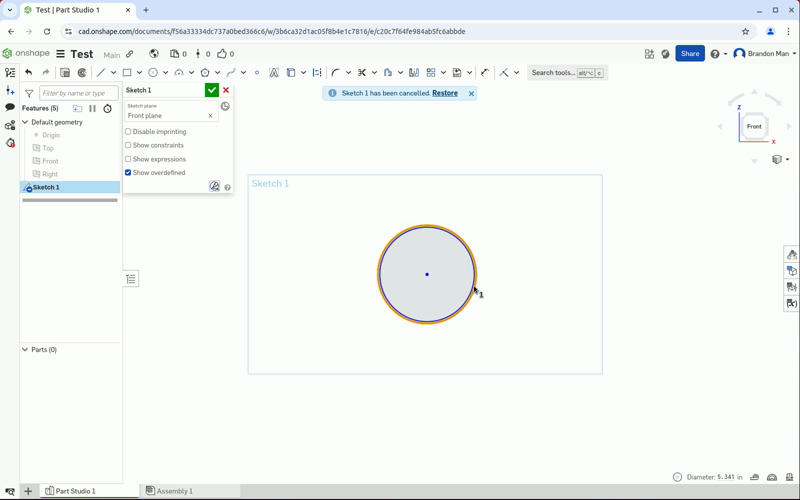
scroll(-6)
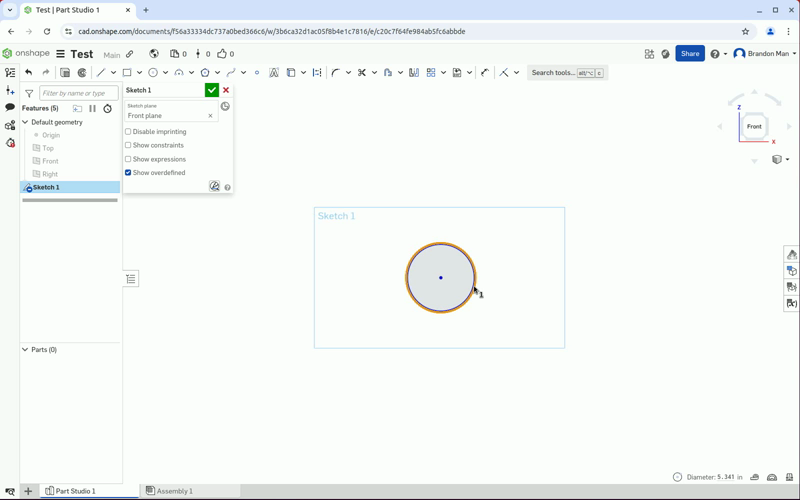
scroll(-6)
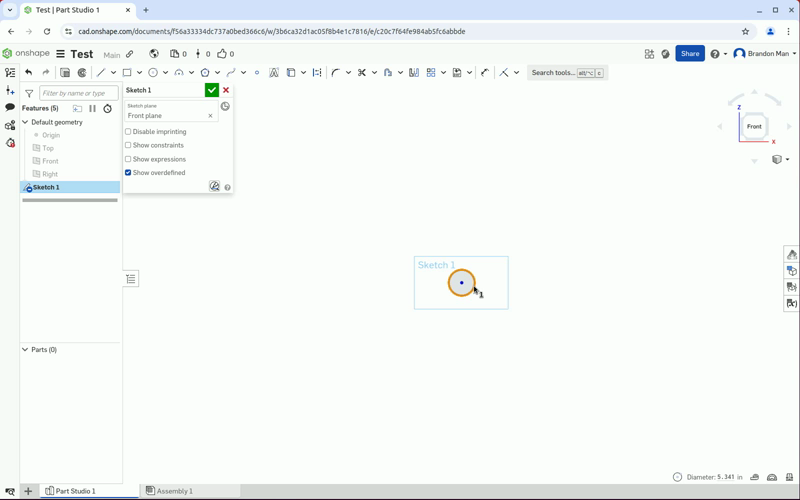
mouse_move(73, 352)
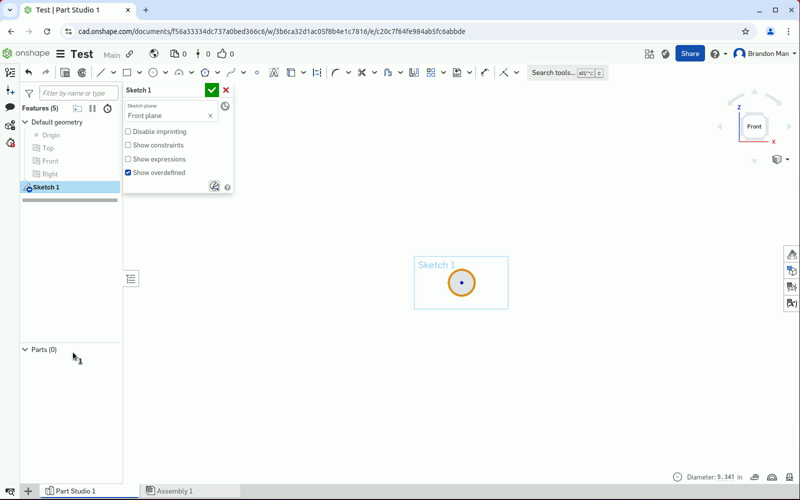
key(shift+y)
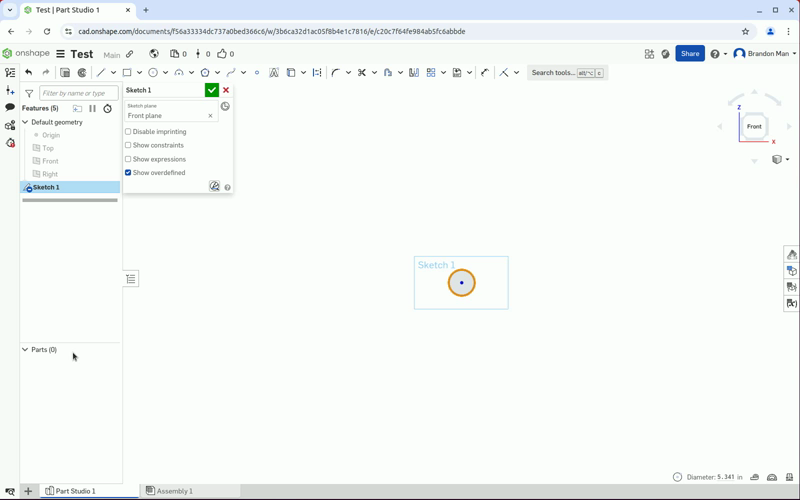
key(shift+e)
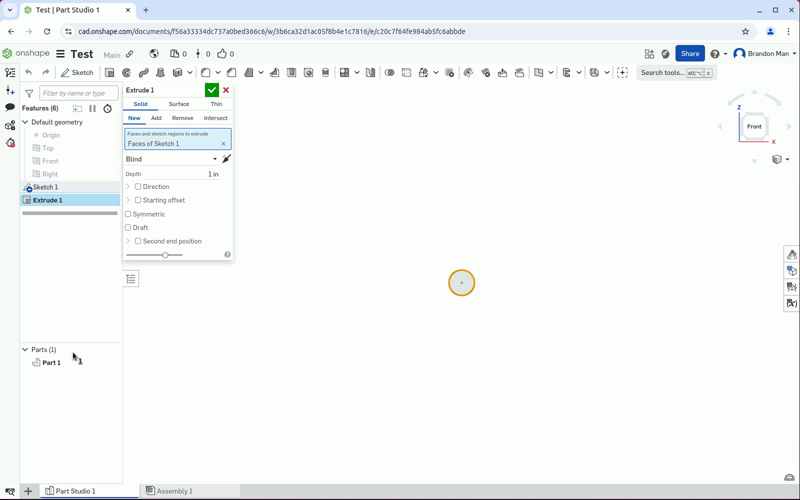
mouse_move(143, 106)
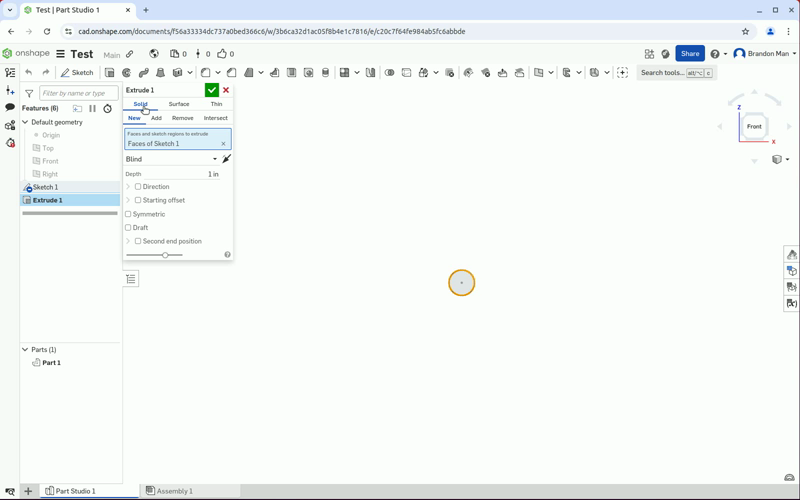
click(143, 106)
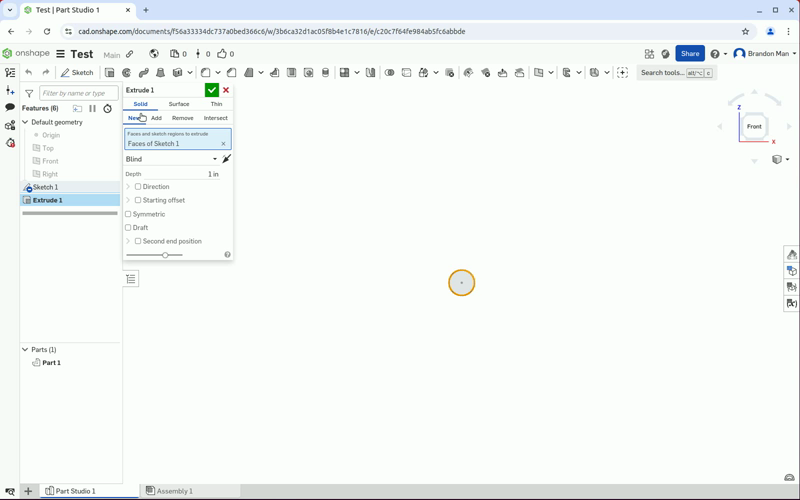
mouse_move(137, 120)
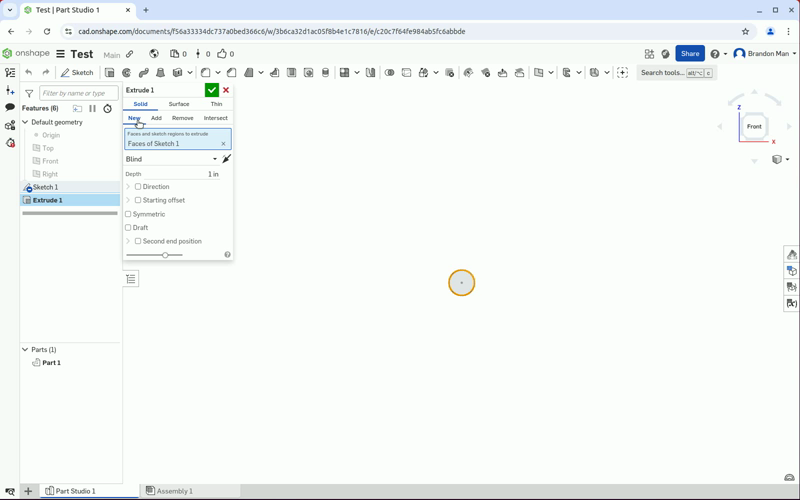
click(137, 120)
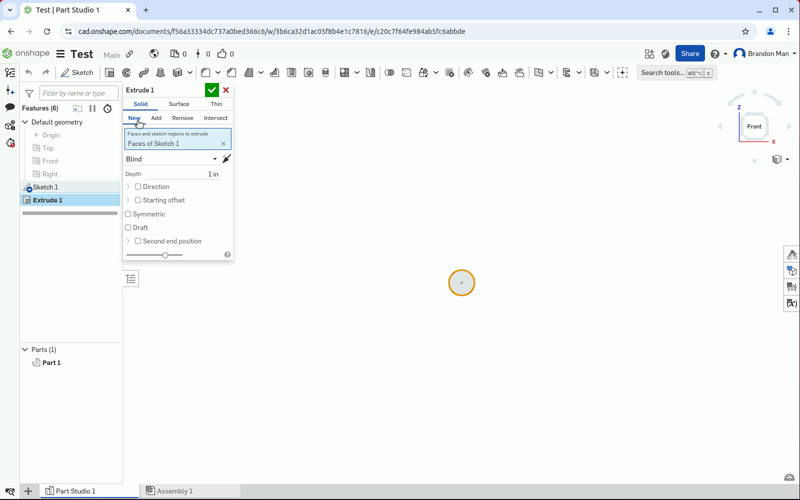
key(tab, 4)
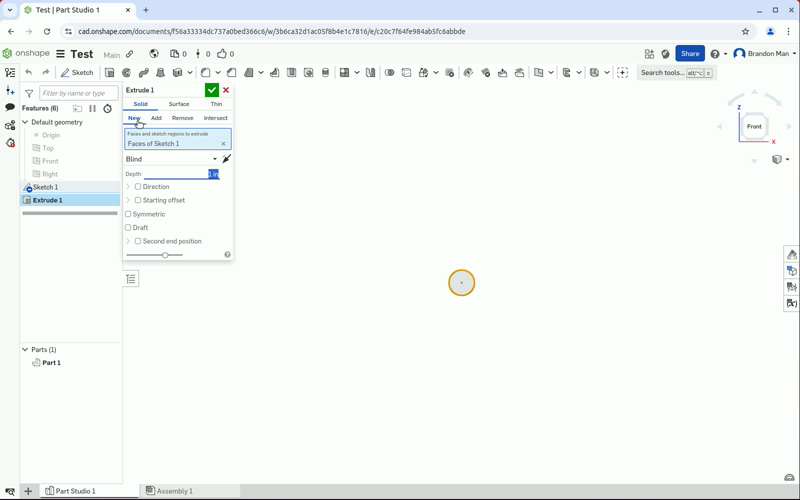
text(19.979)
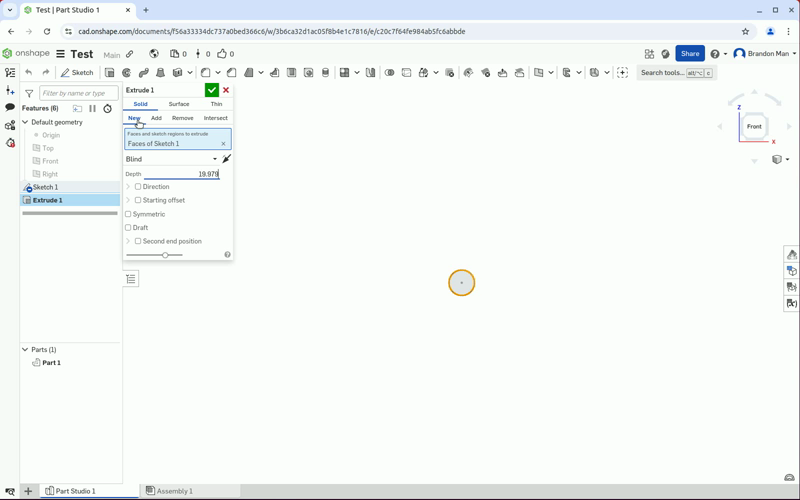
key(enter)
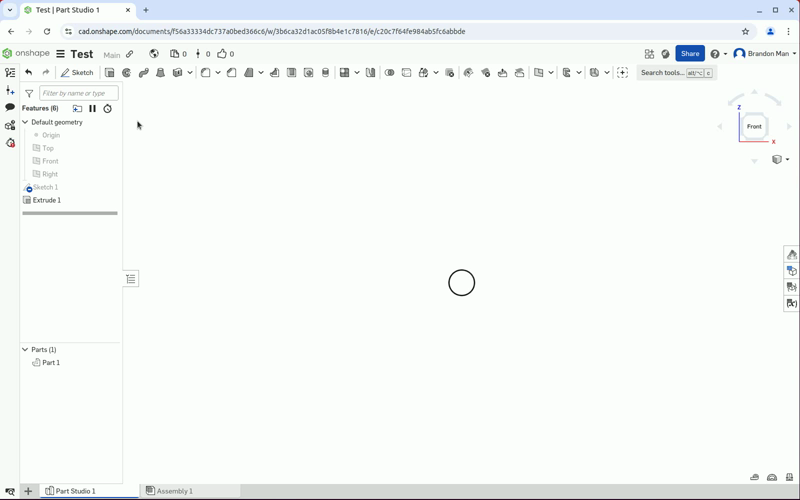
key(shift+h)
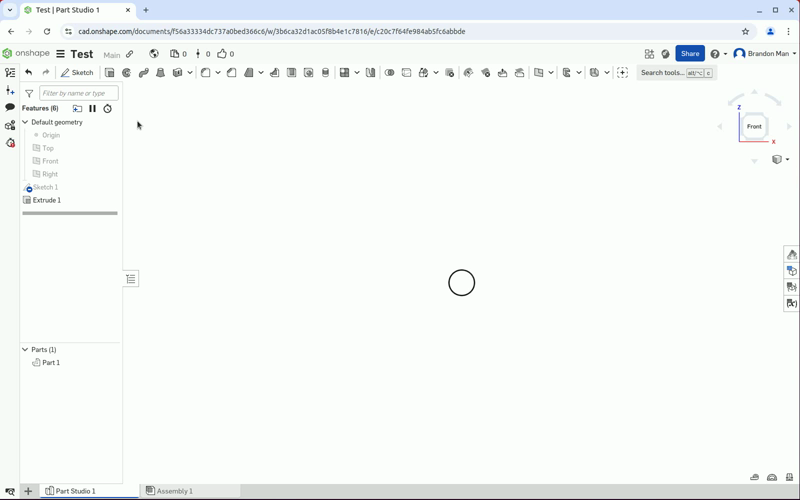
key(shift+h)
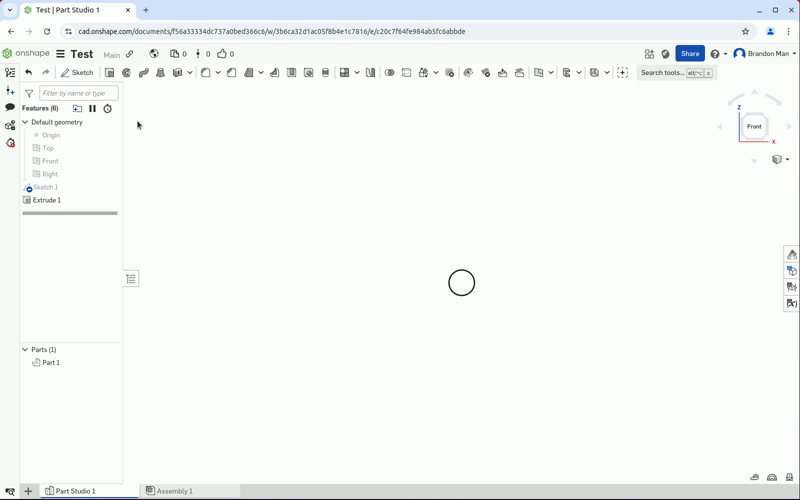
mouse_move(73, 189)
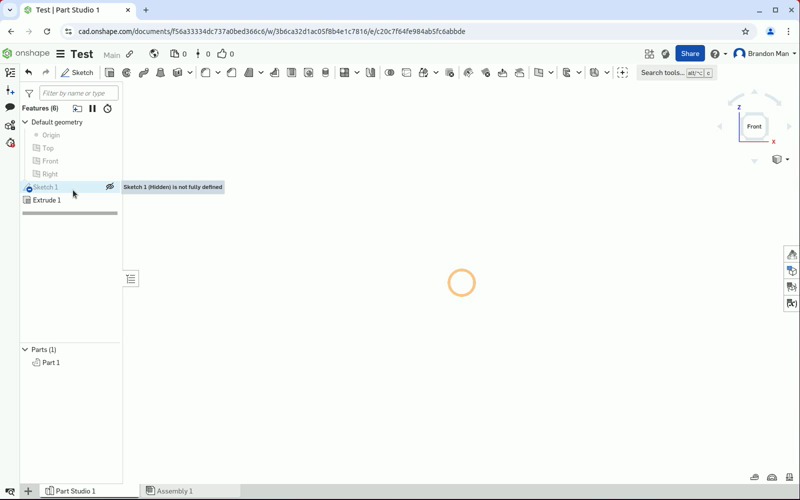
click(73, 189)
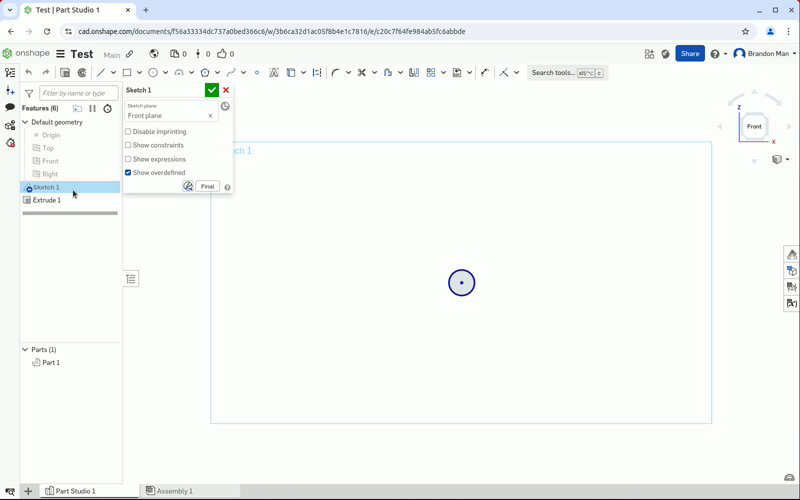
mouse_move(229, 92)
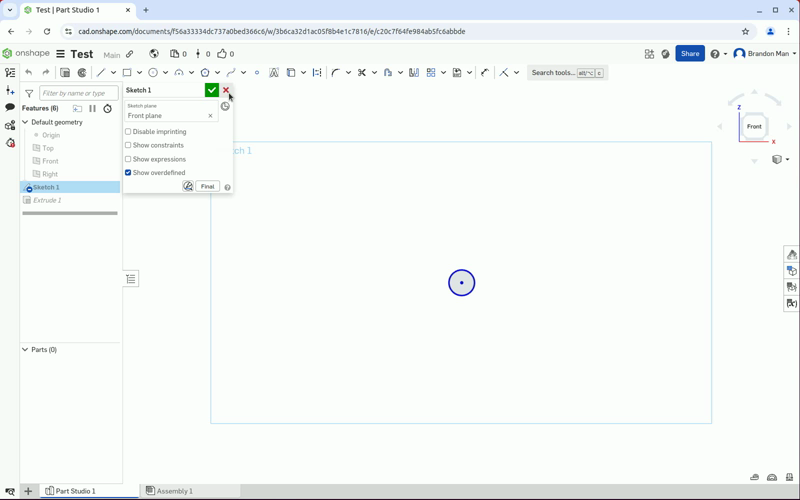
click(229, 92)
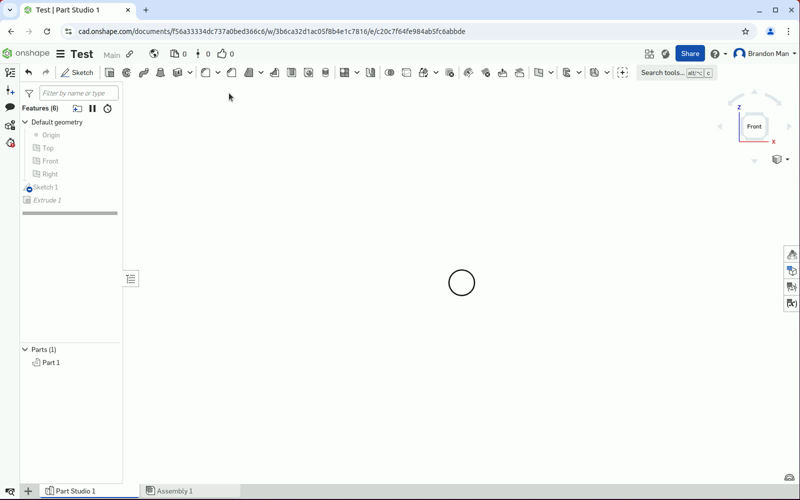
mouse_move(73, 352)
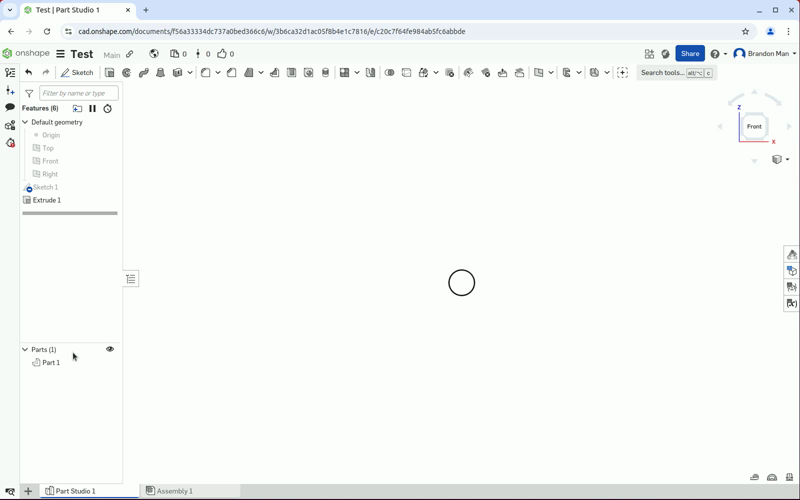
key(y)
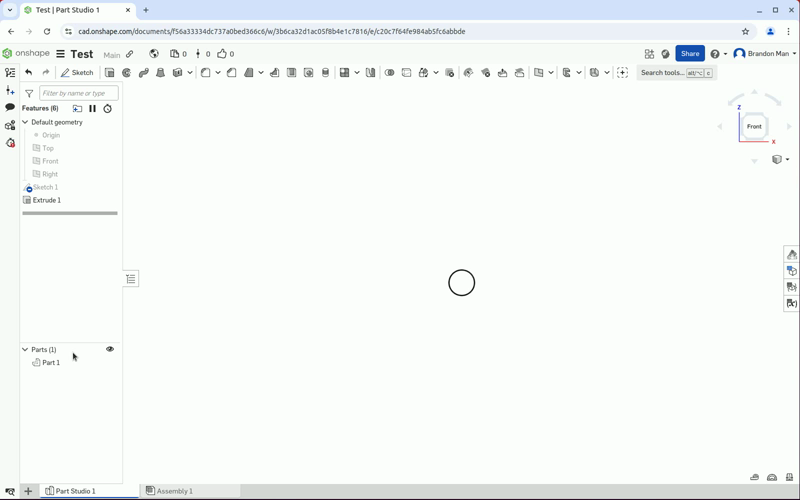
key(shift+p)
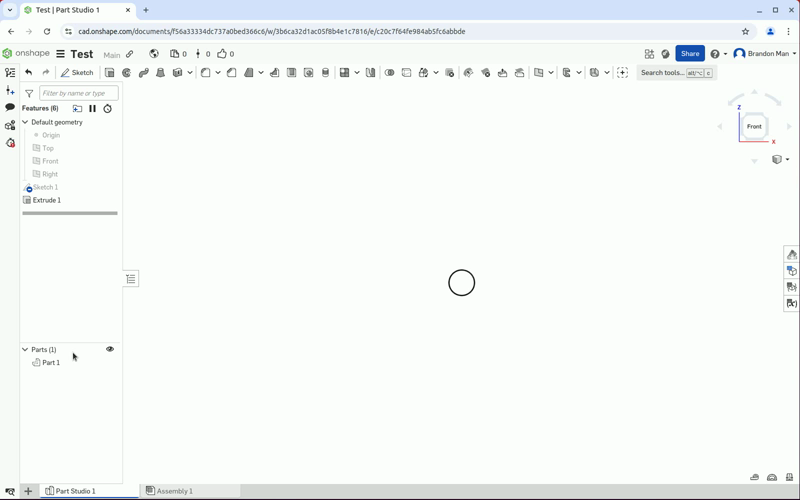
key(space)
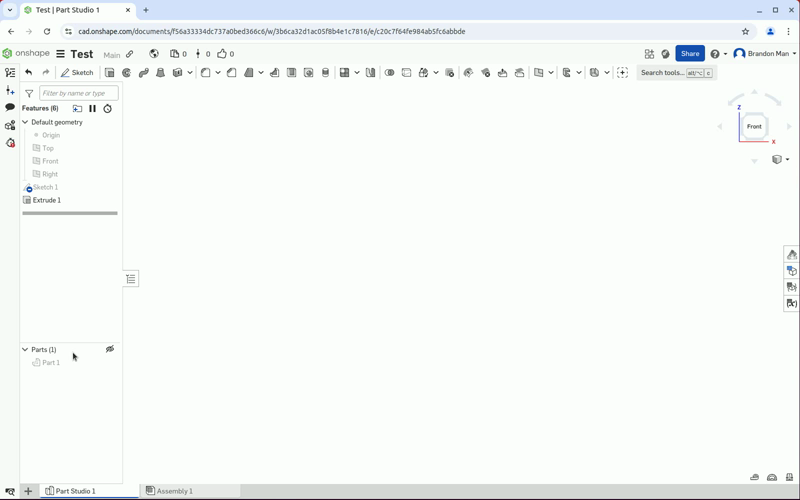
key_down(shift)
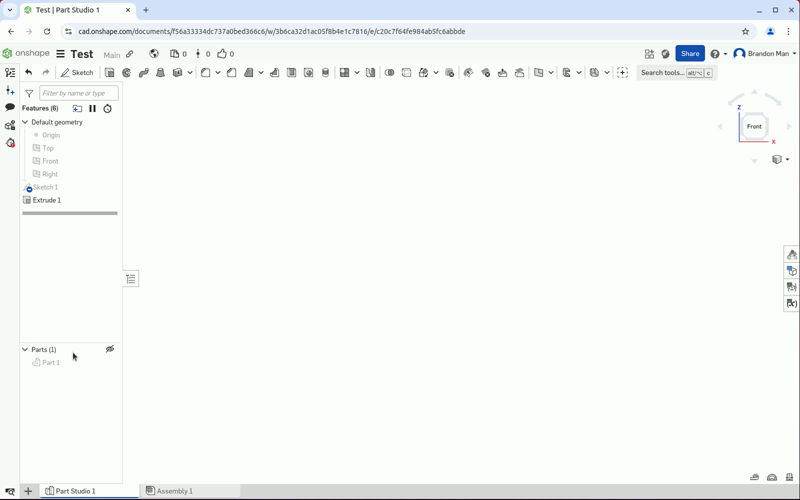
key(down)
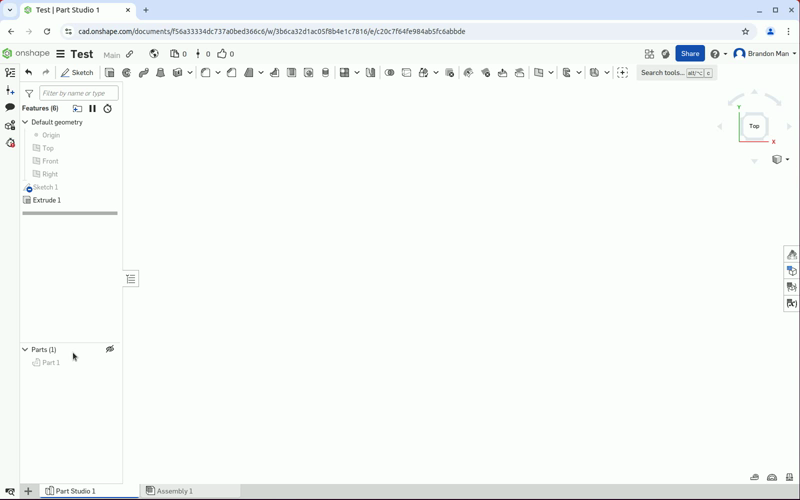
key_up(shift)
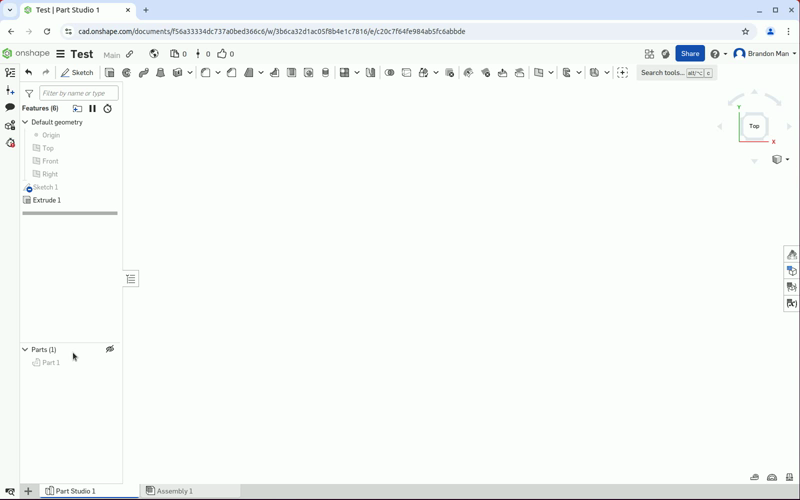
mouse_move(73, 352)
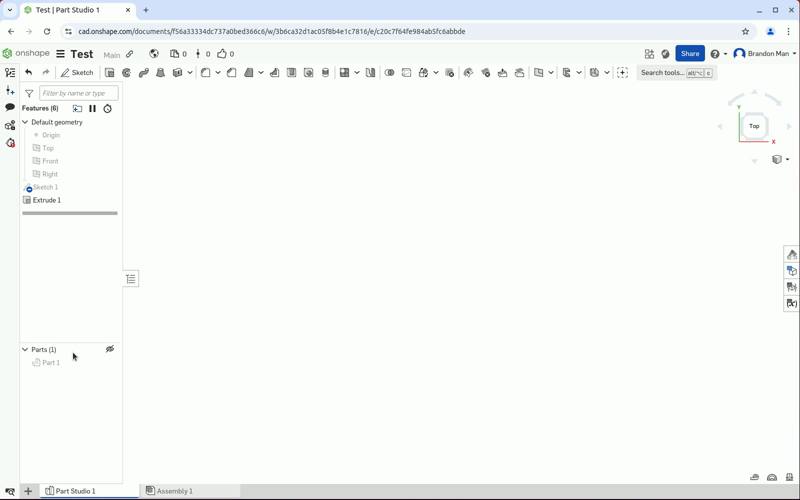
key(shift+y)
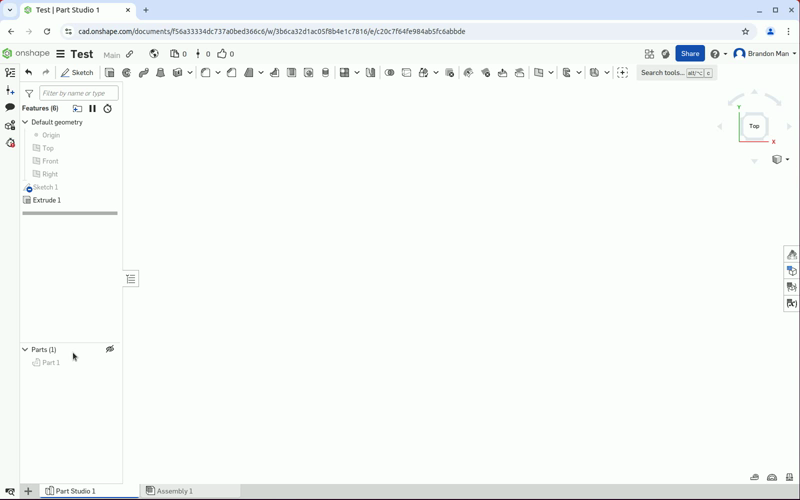
key(shift+s)
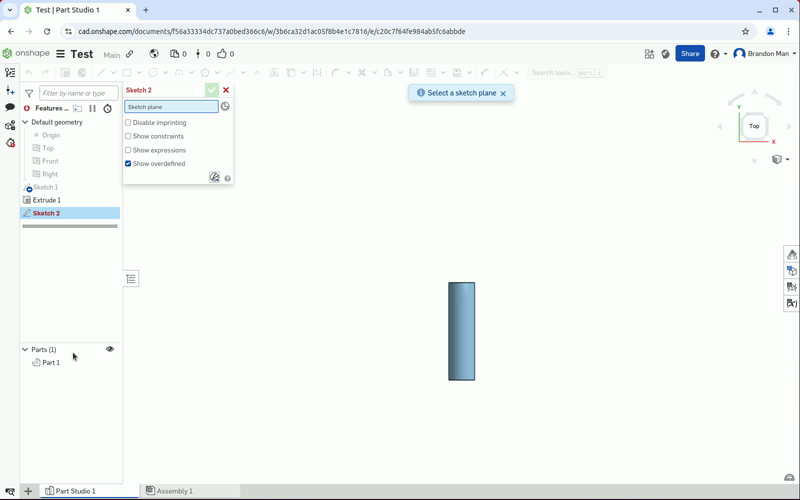
mouse_move(73, 150)
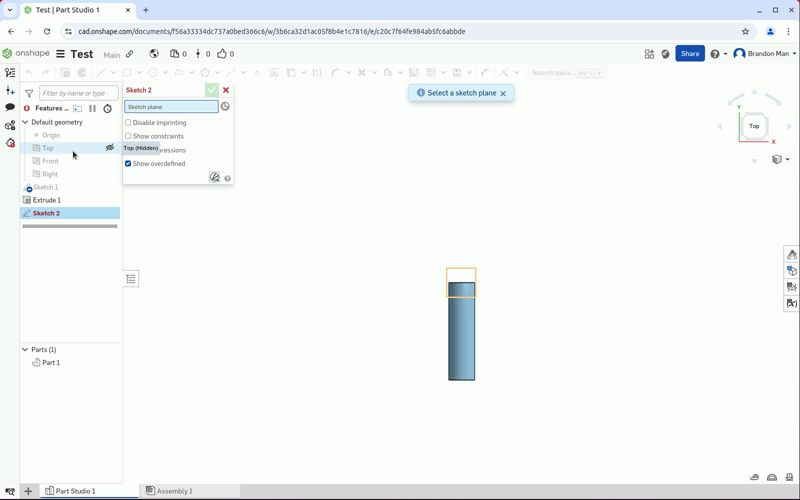
click(73, 150)
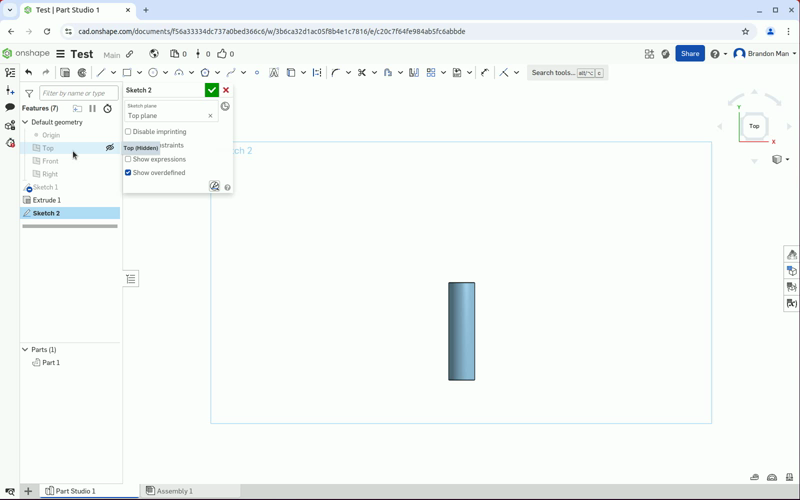
mouse_move(73, 352)
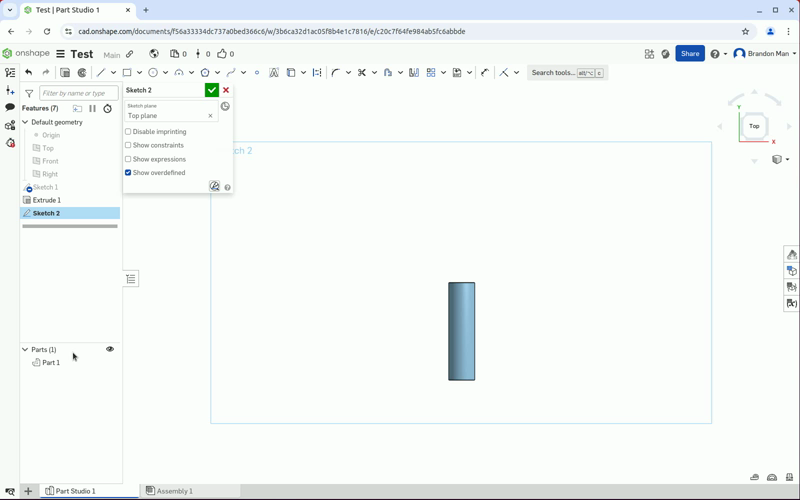
key(y)
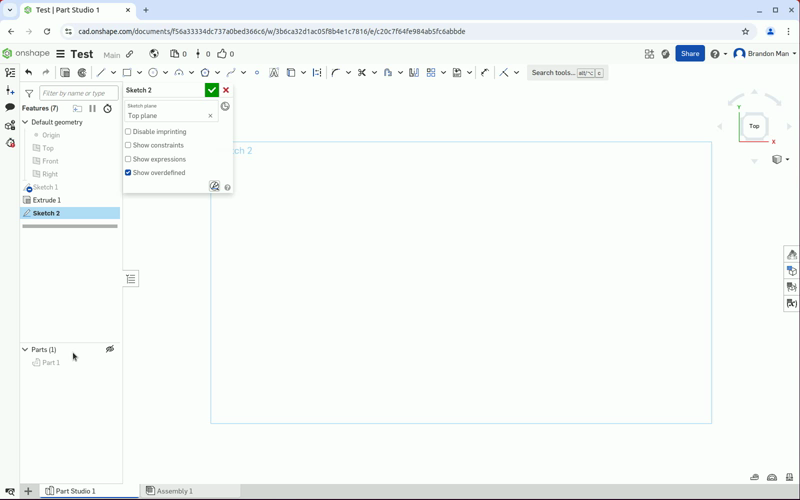
key(c)
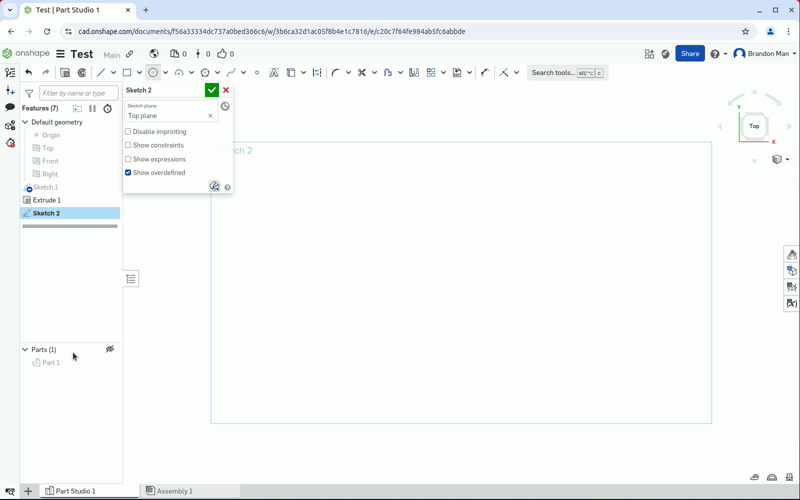
key_down(shift)
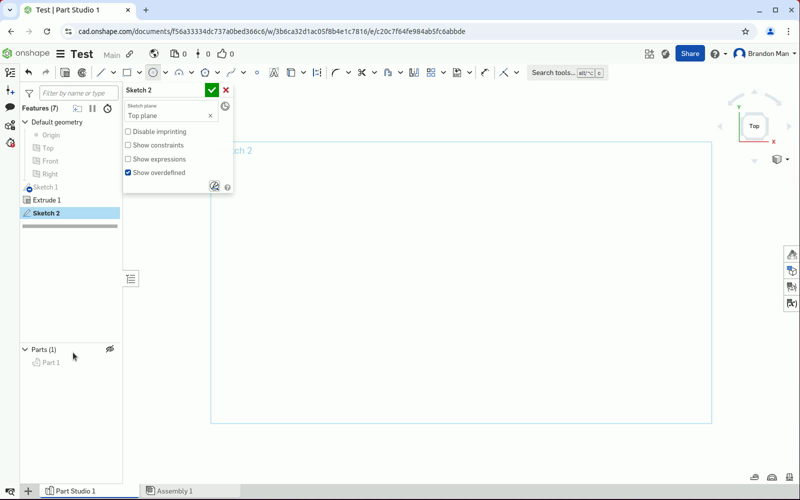
mouse_move(461, 332)
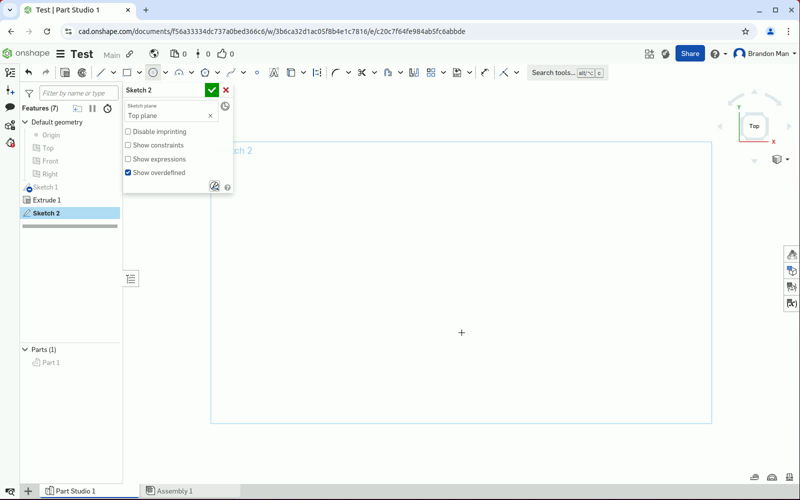
click(461, 332)
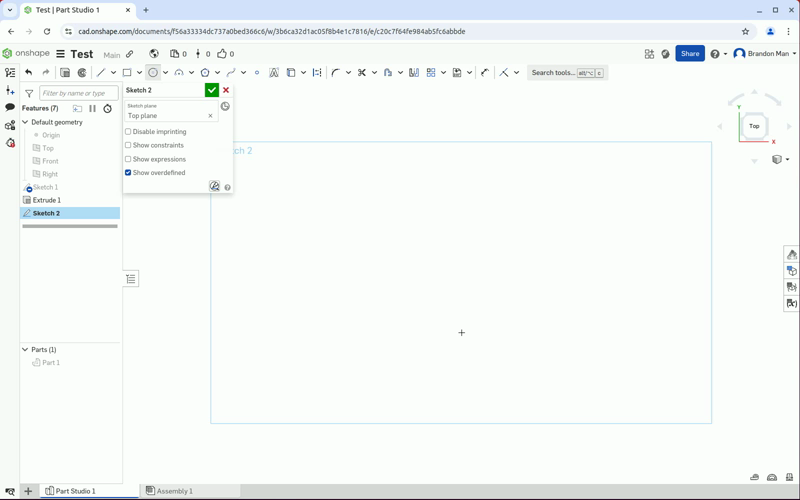
key_up(shift)
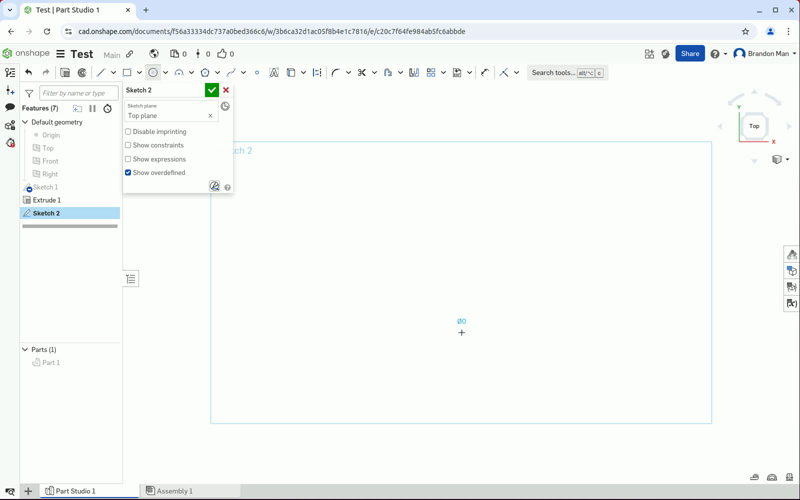
mouse_move(465, 332)
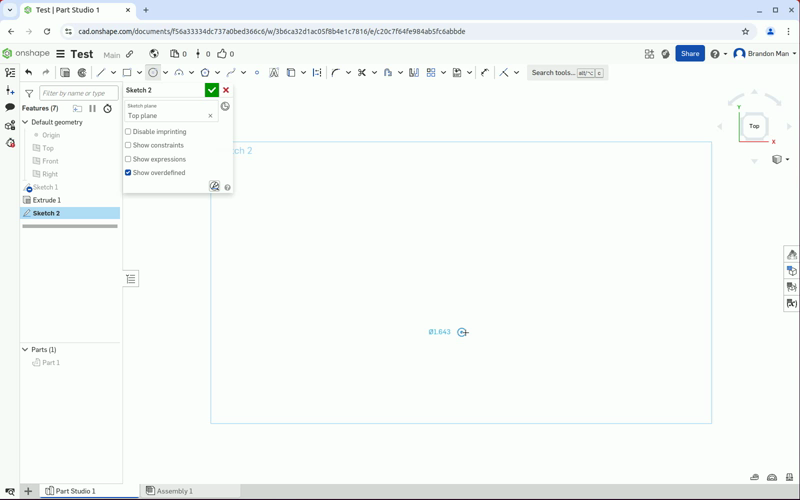
click(465, 332)
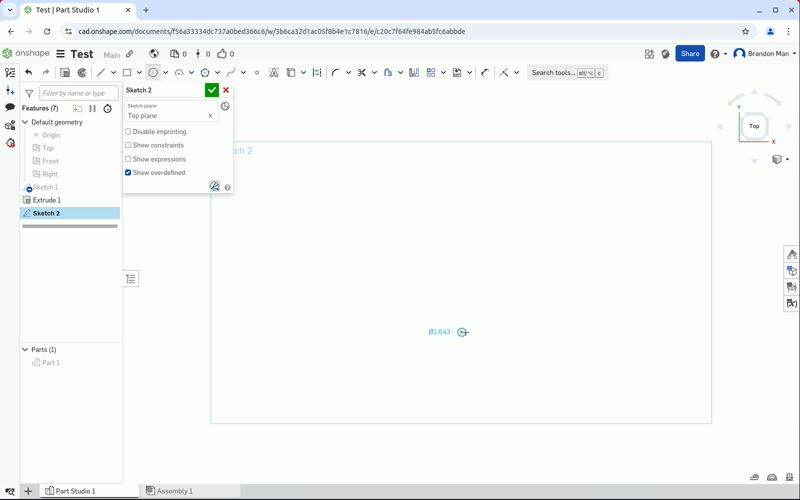
key(esc)
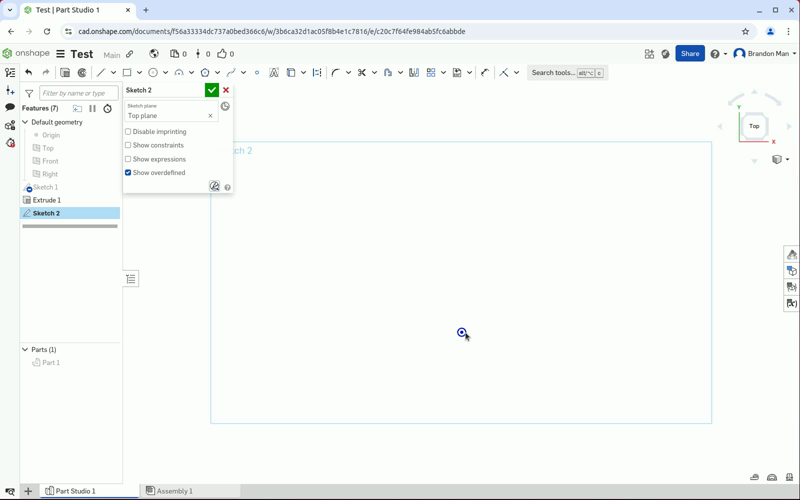
mouse_move(459, 332)
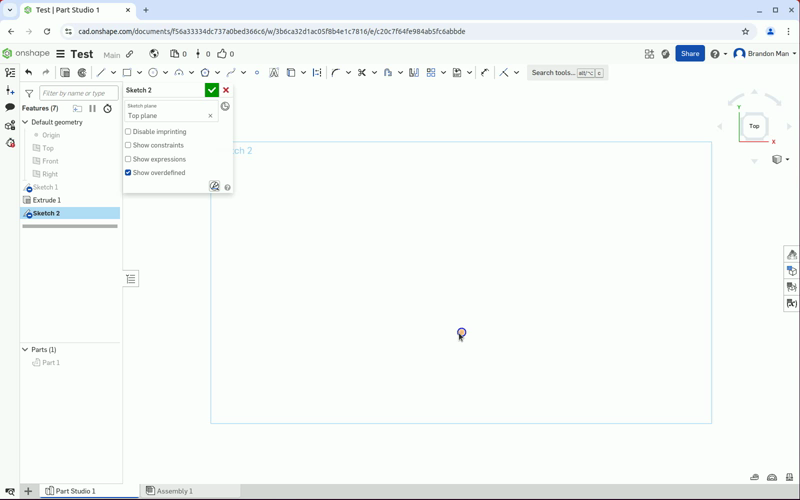
scroll(6)
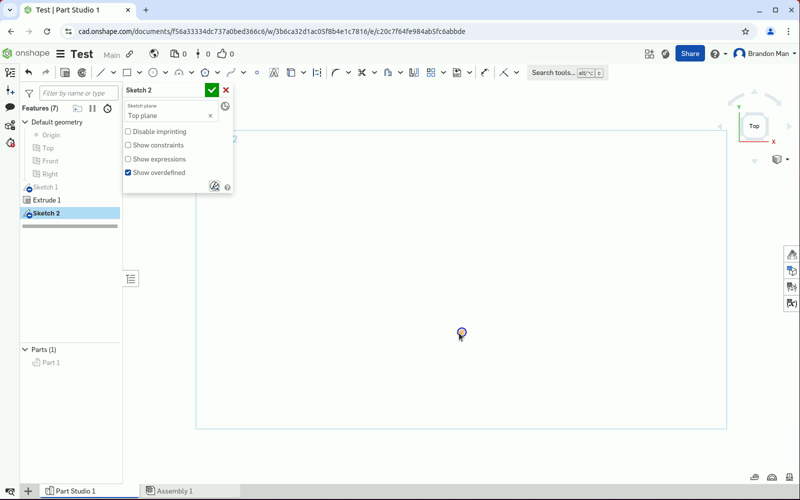
scroll(6)
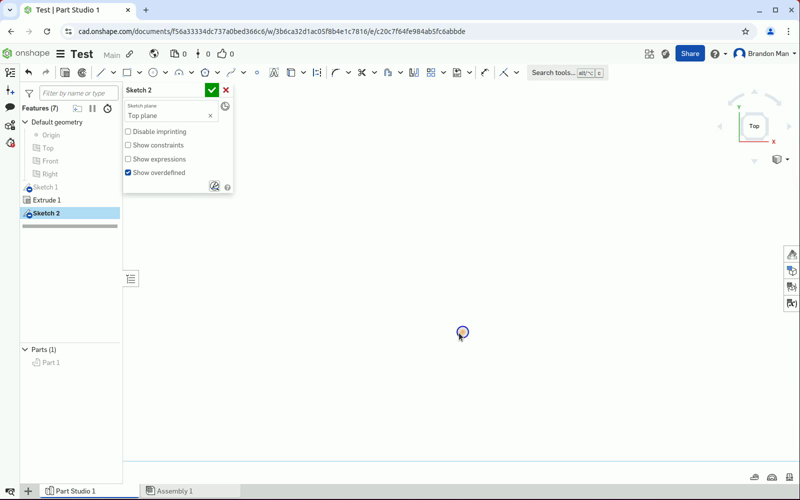
scroll(6)
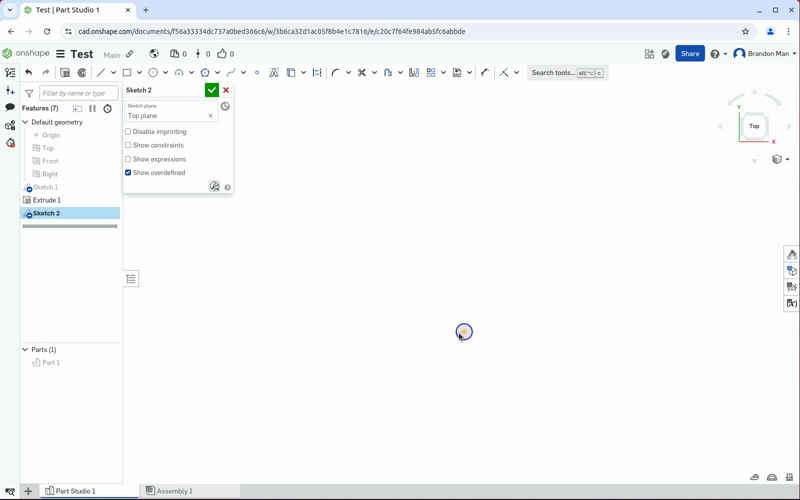
scroll(6)
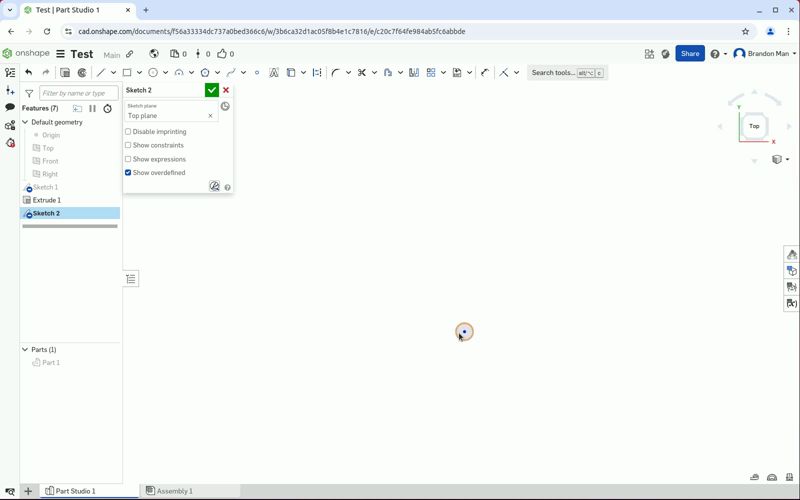
scroll(6)
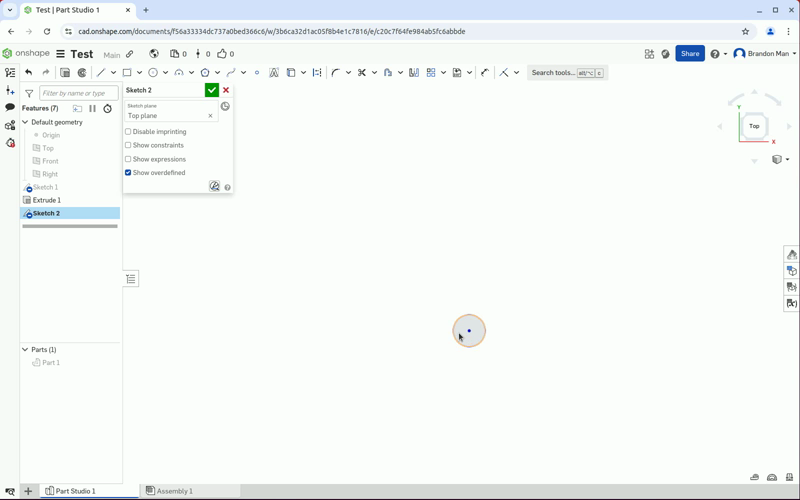
scroll(6)
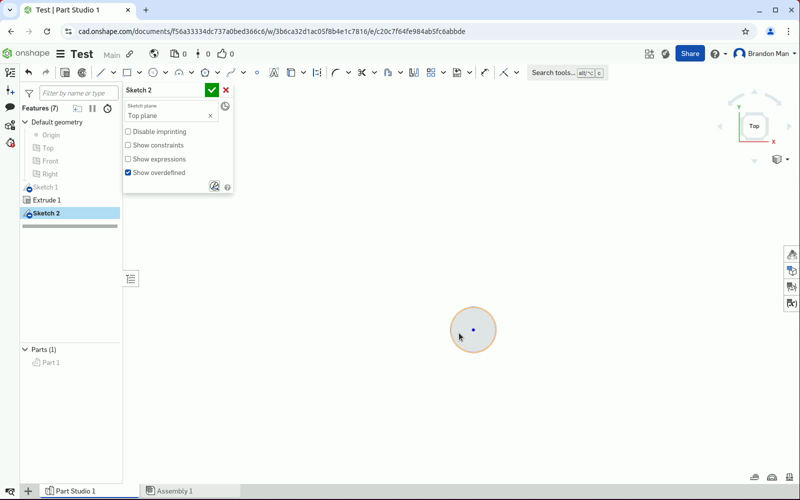
scroll(6)
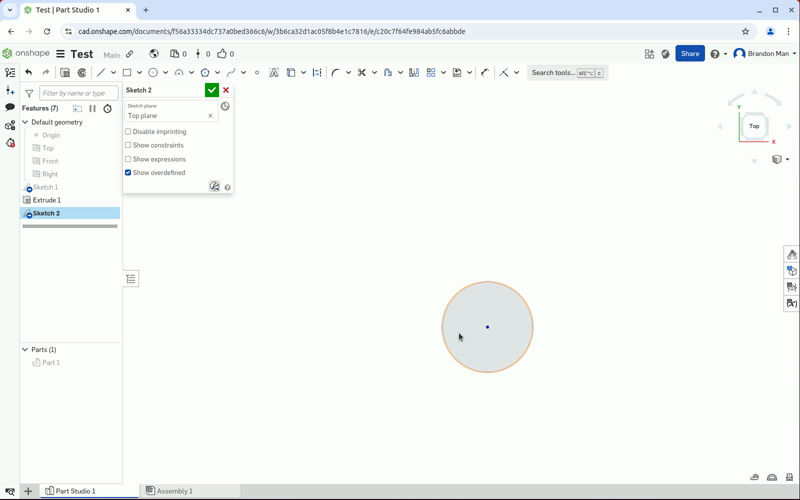
click(459, 332)
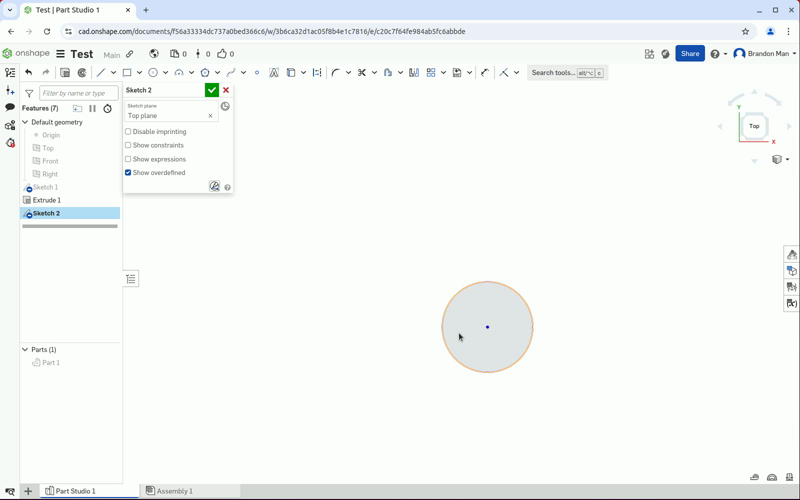
scroll(-6)
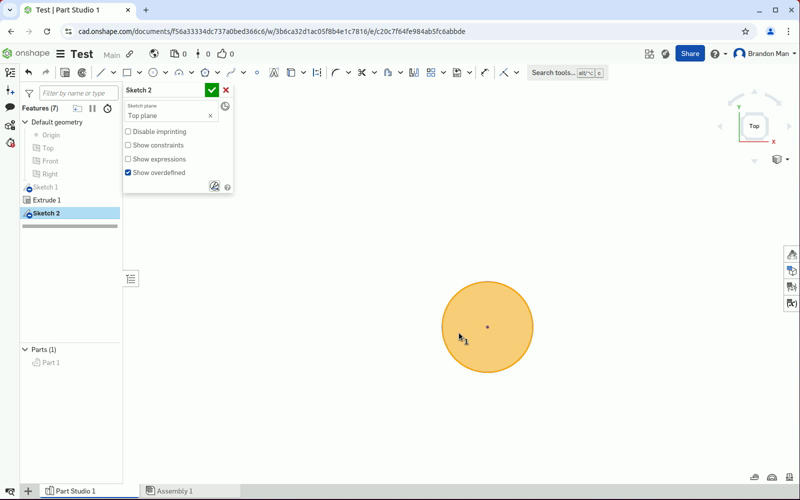
scroll(-6)
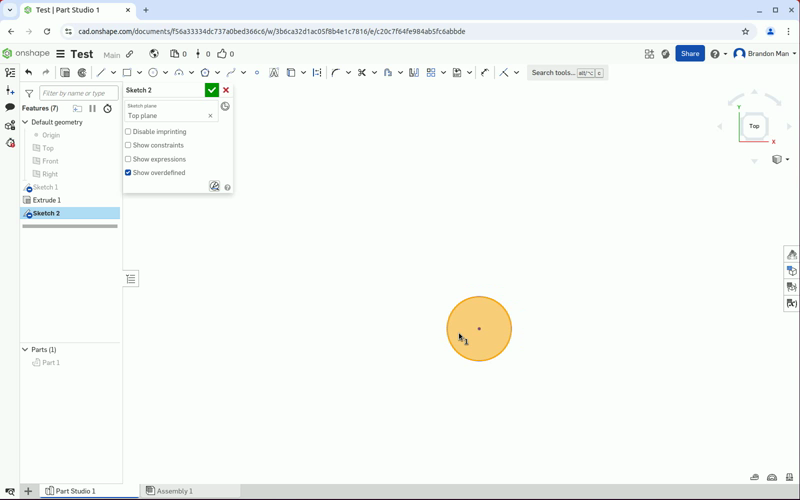
scroll(-6)
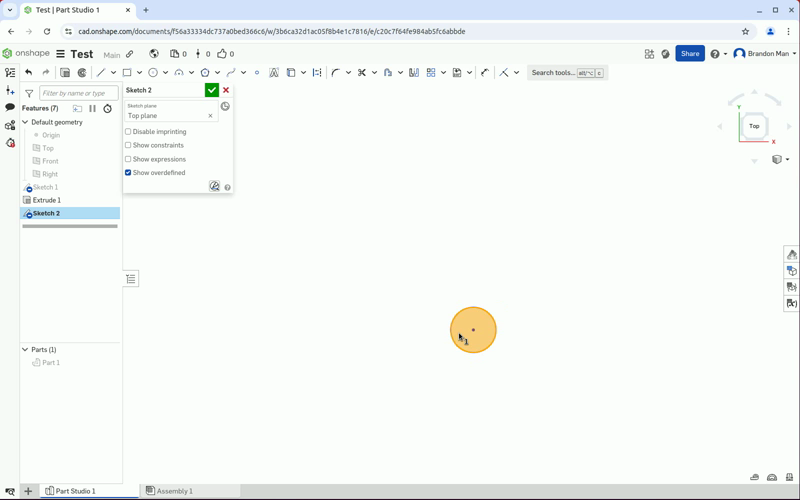
scroll(-6)
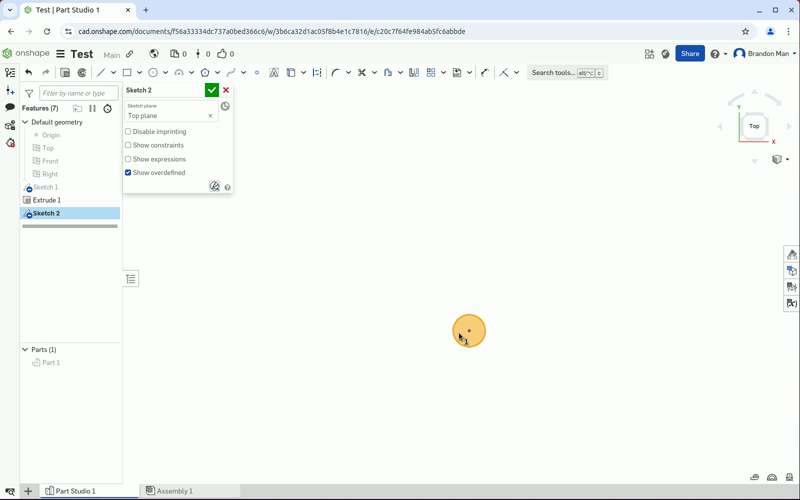
scroll(-6)
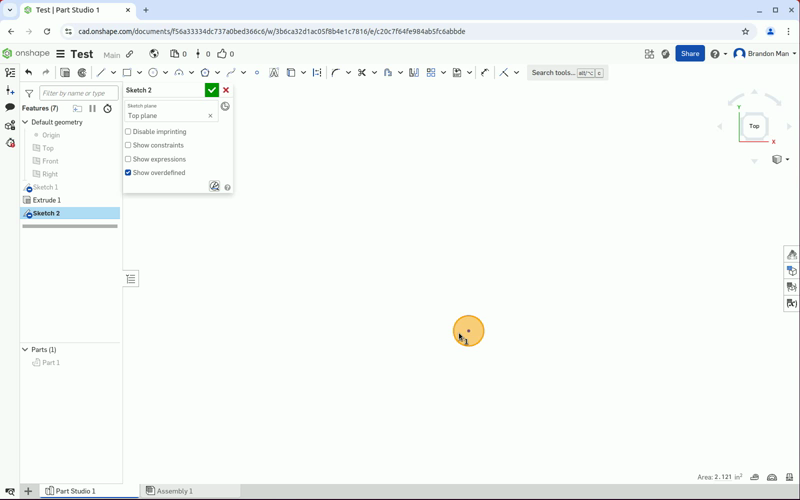
scroll(-6)
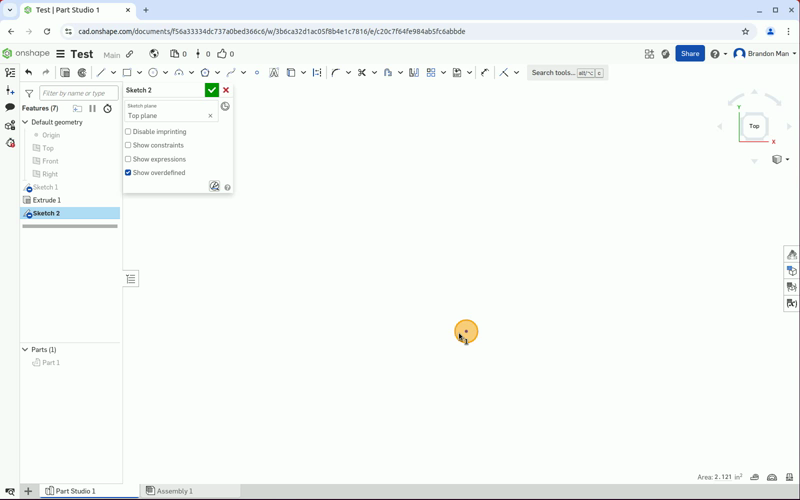
scroll(-6)
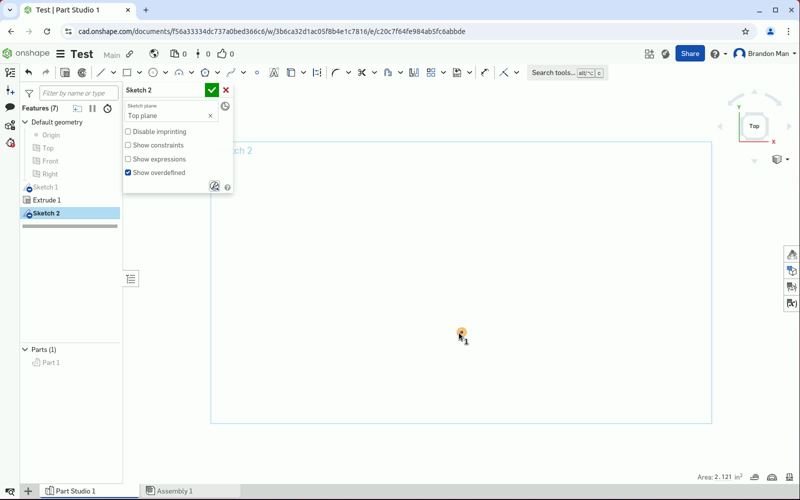
mouse_move(73, 352)
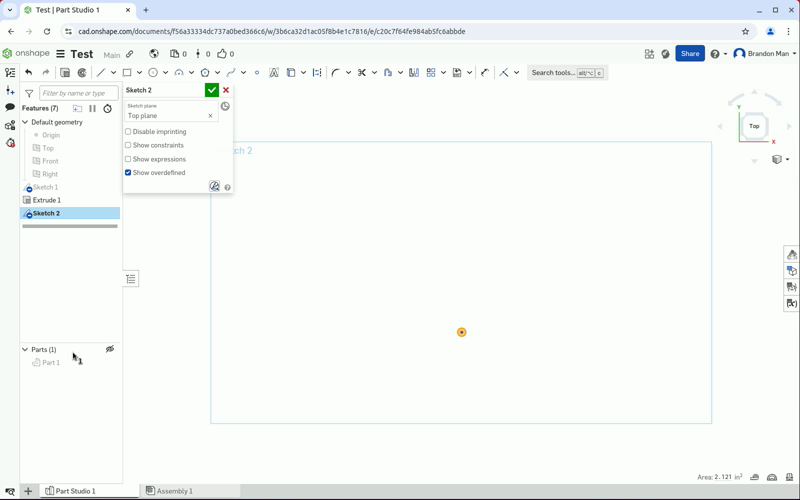
key(shift+y)
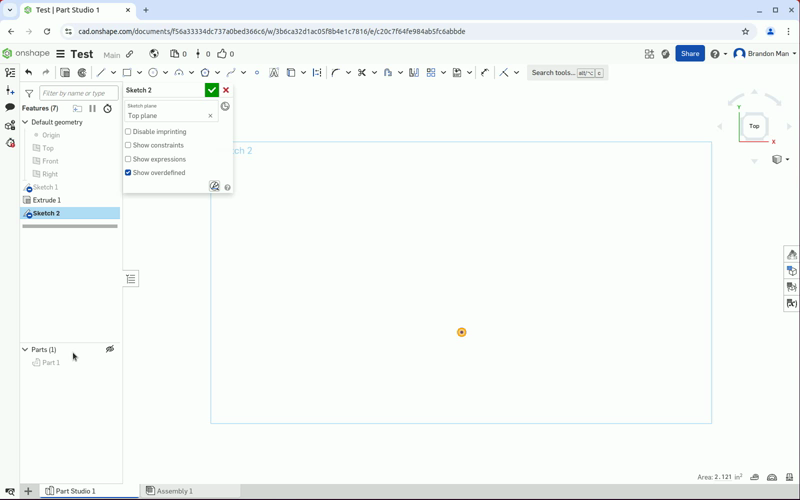
key(shift+e)
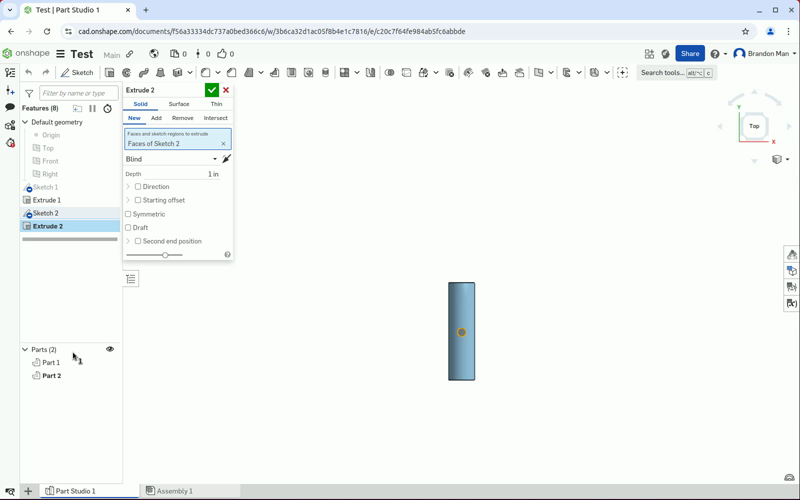
mouse_move(143, 106)
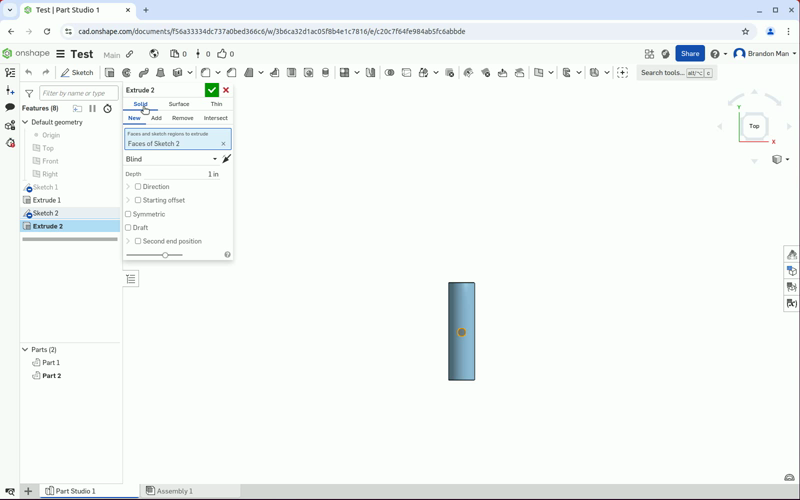
click(143, 106)
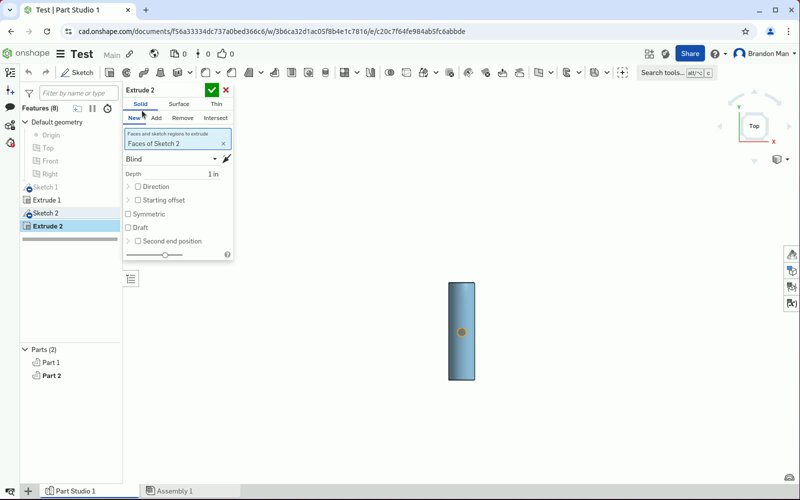
mouse_move(137, 120)
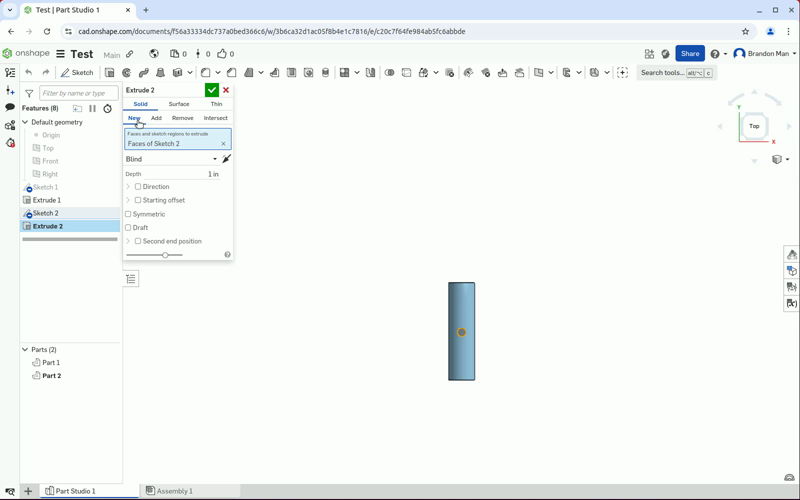
click(137, 120)
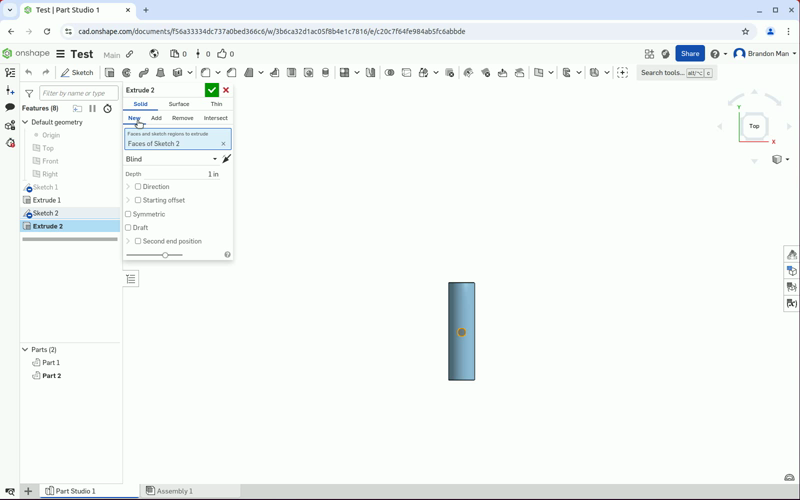
key(tab, 4)
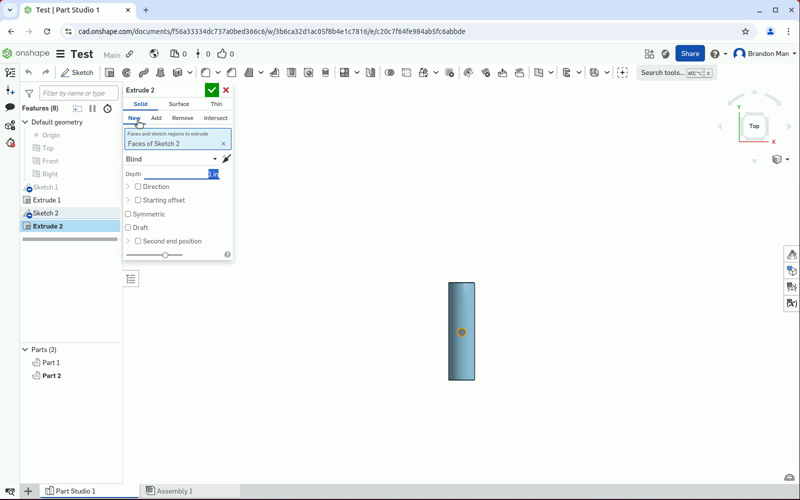
text(5.055)
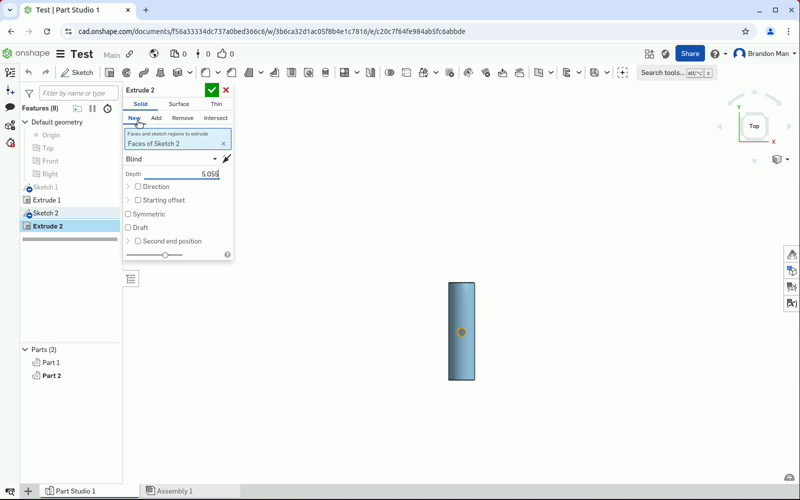
key(enter)
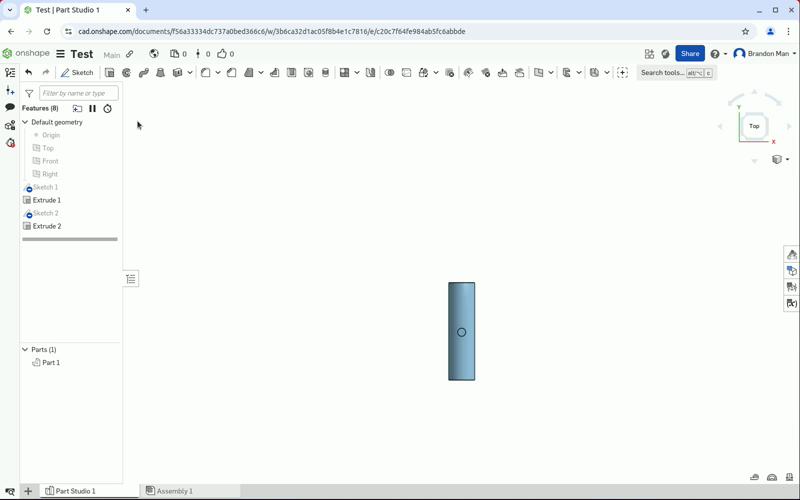
key(shift+h)
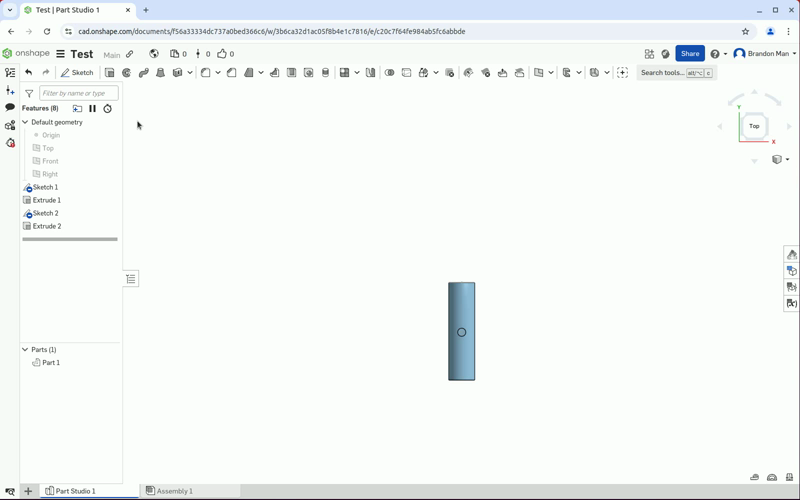
key(shift+h)
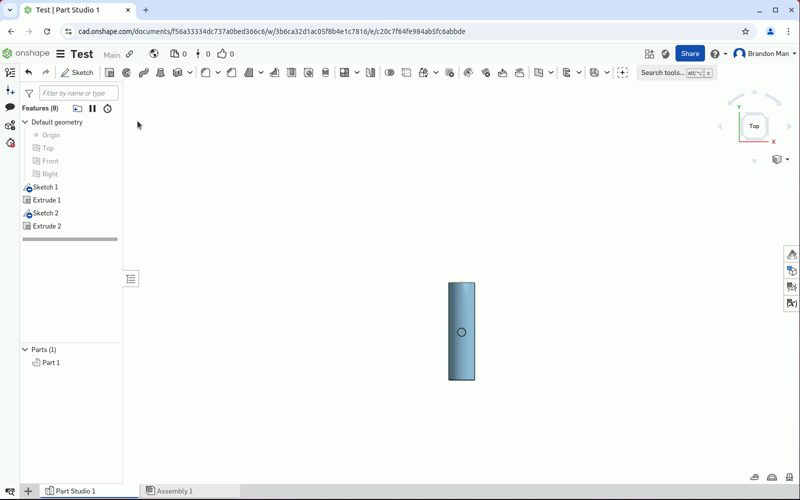
key(shift+7)
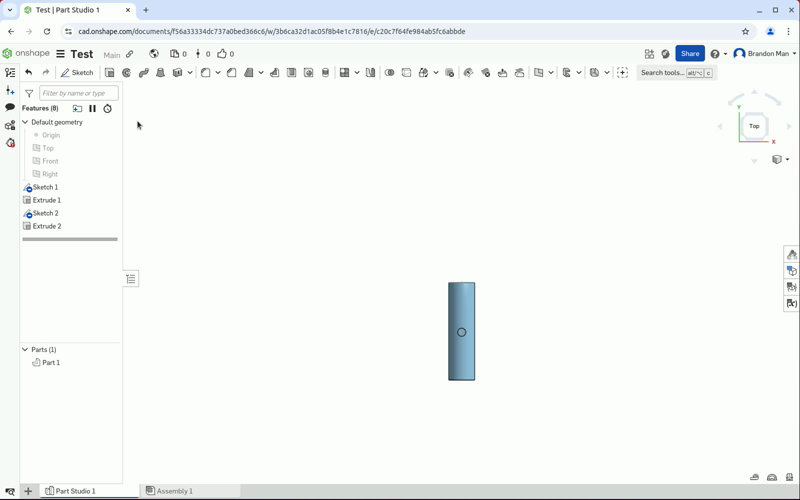
key(up, 3)
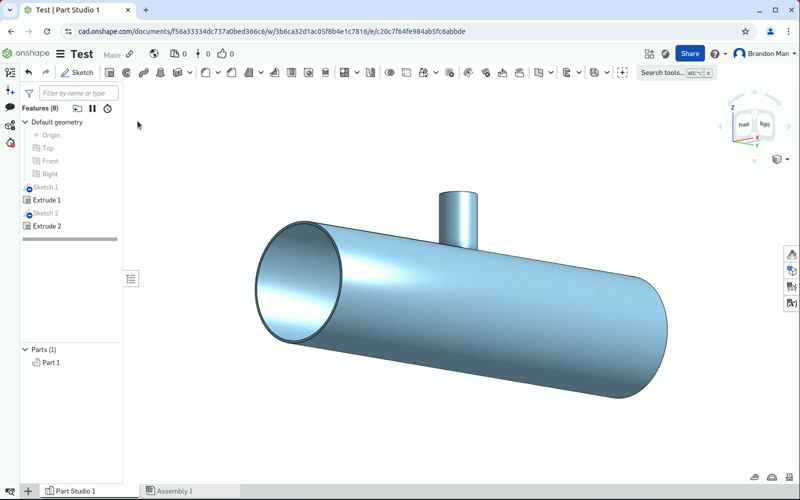
key(left, 3)
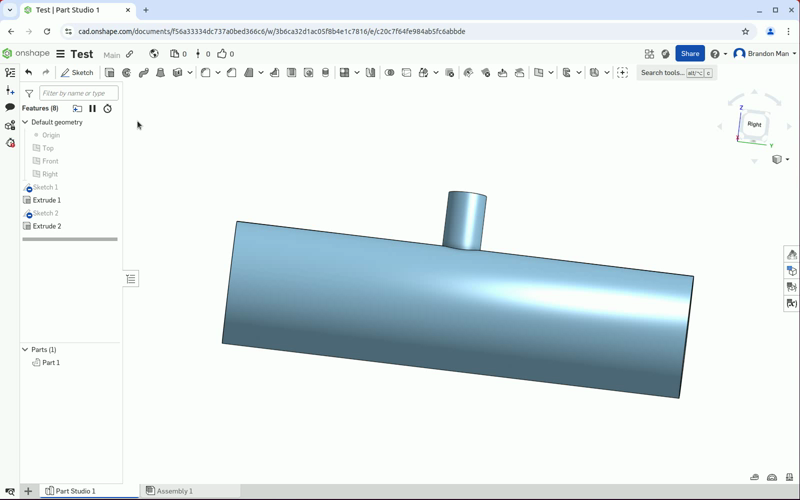
key(right, 3)
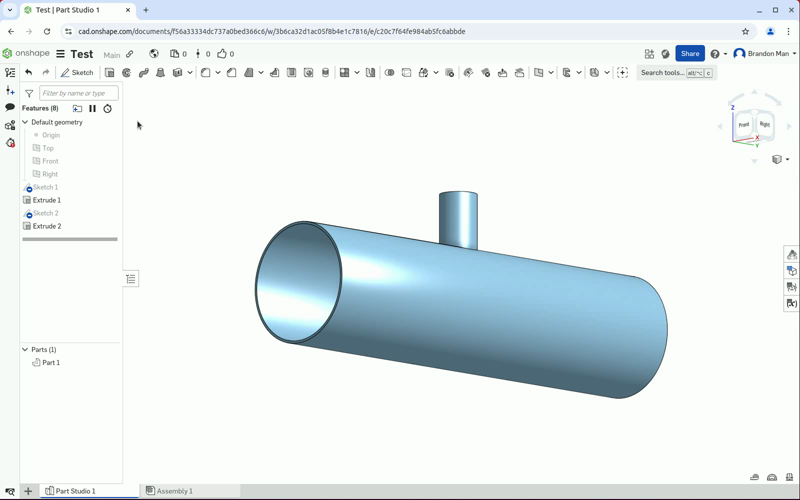
key(down, 3)
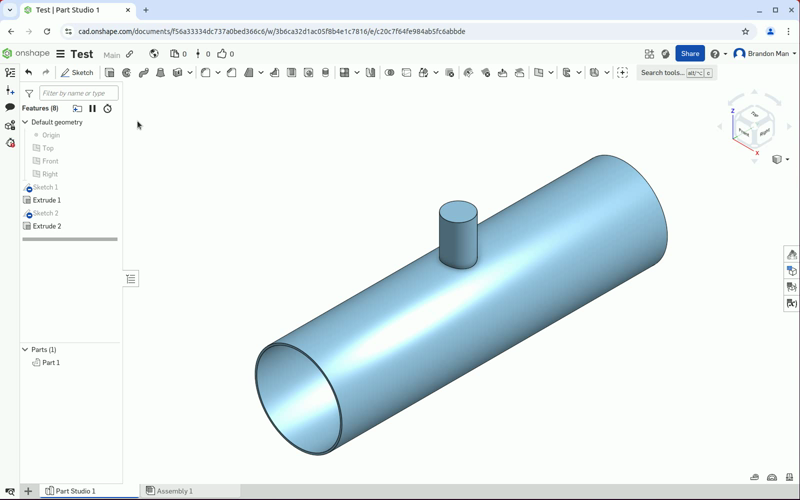
mouse_move(73, 189)
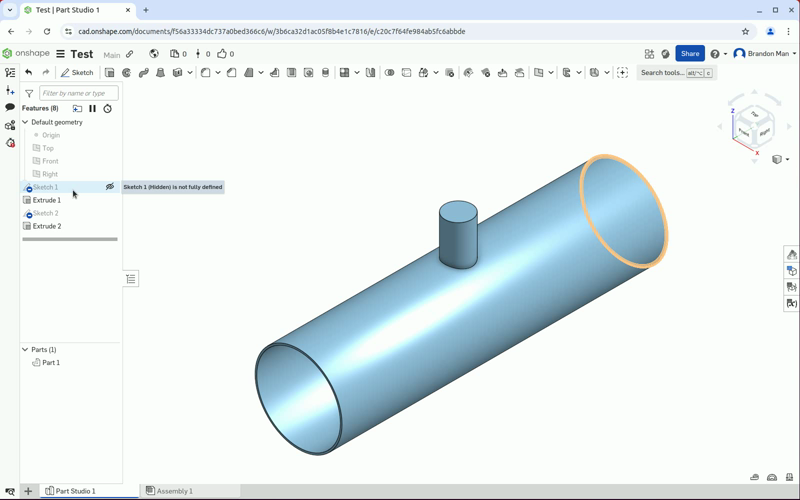
click(73, 189)